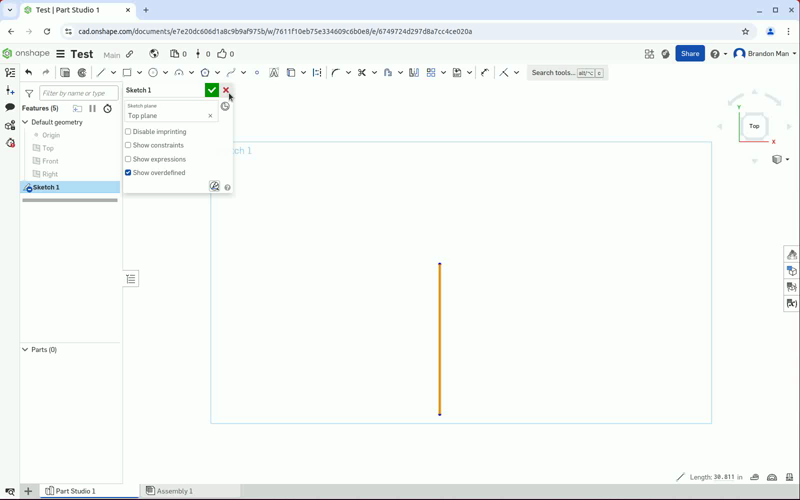
key(shift+h)
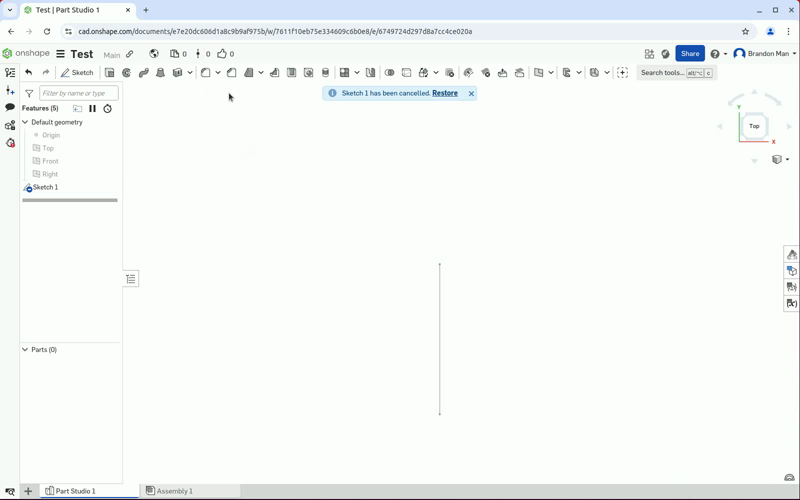
key(shift+s)
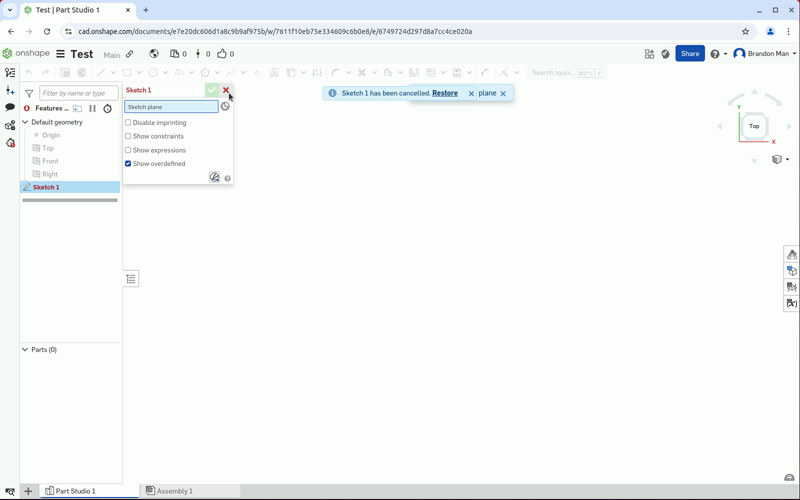
mouse_move(73, 150)
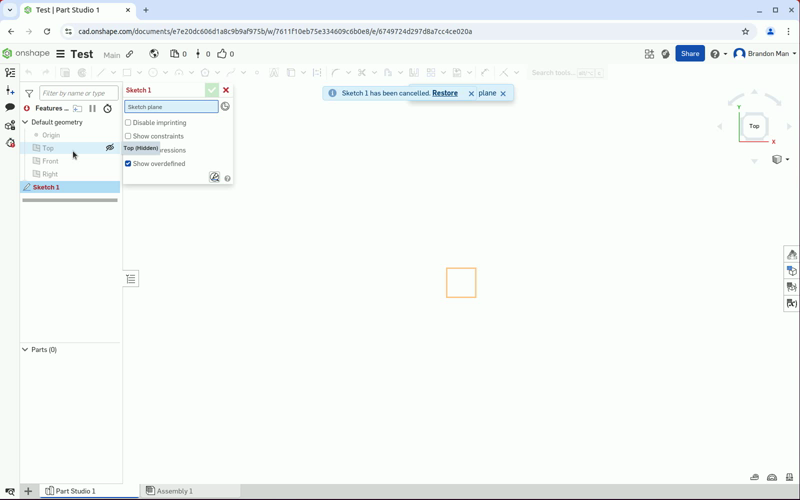
click(73, 150)
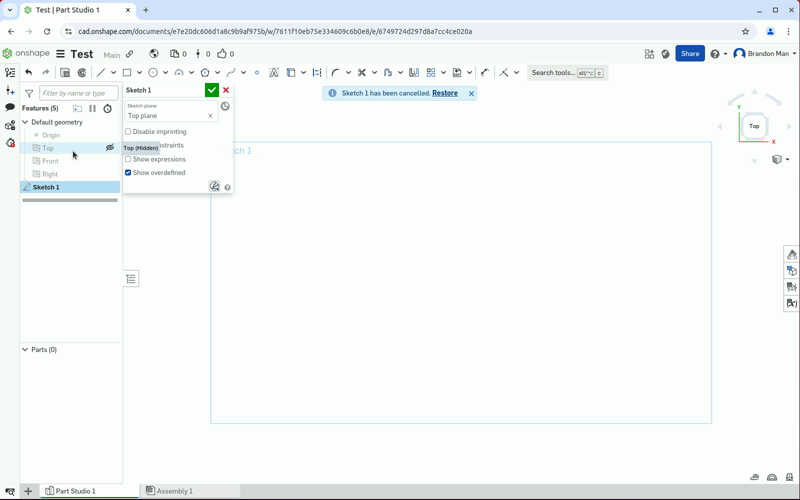
mouse_move(73, 352)
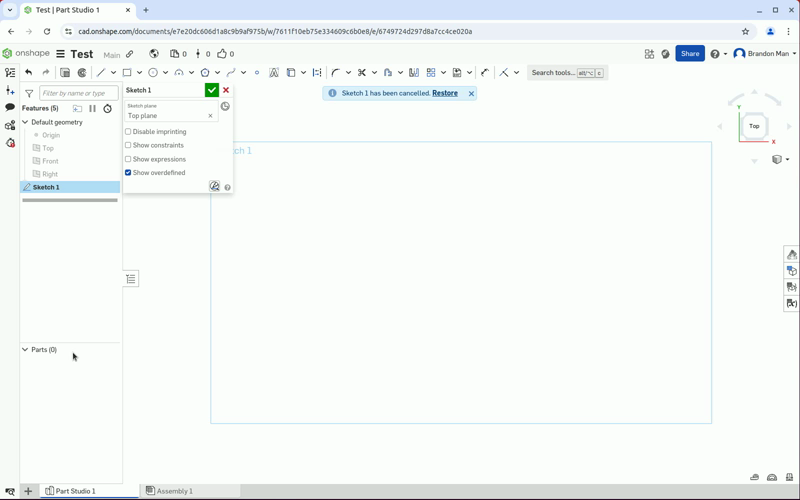
key(y)
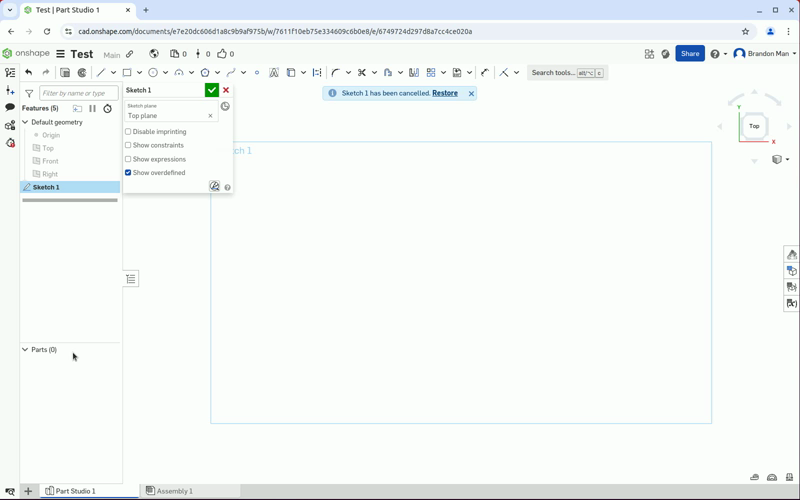
key(c)
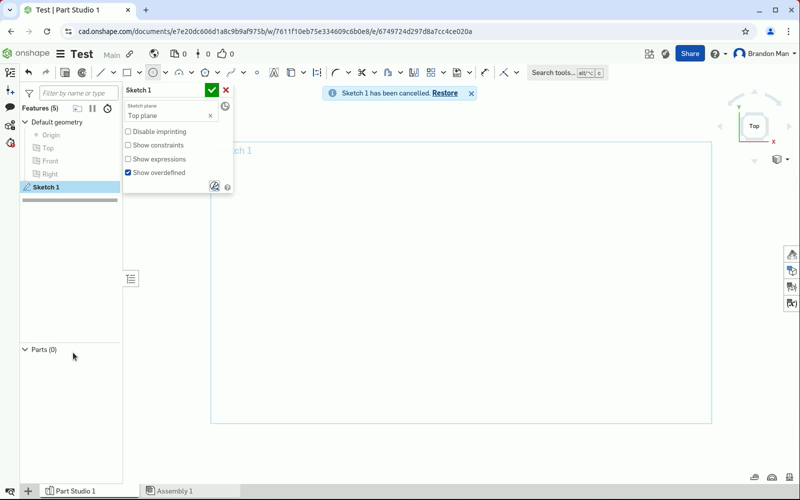
key_down(shift)
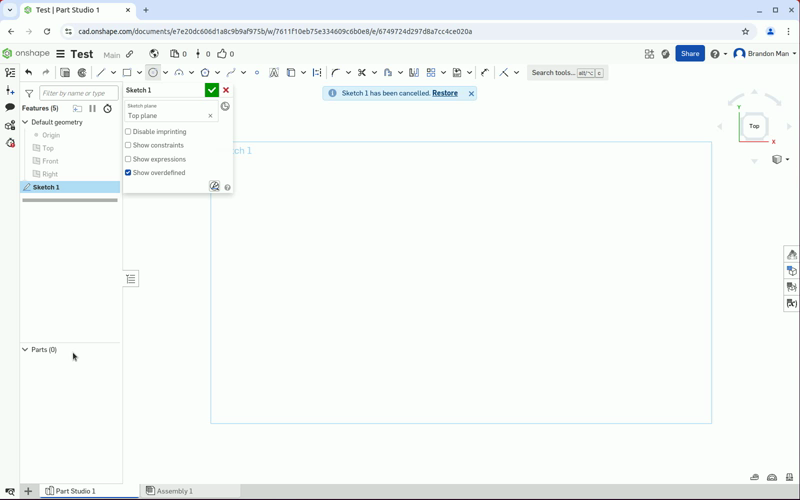
mouse_move(487, 282)
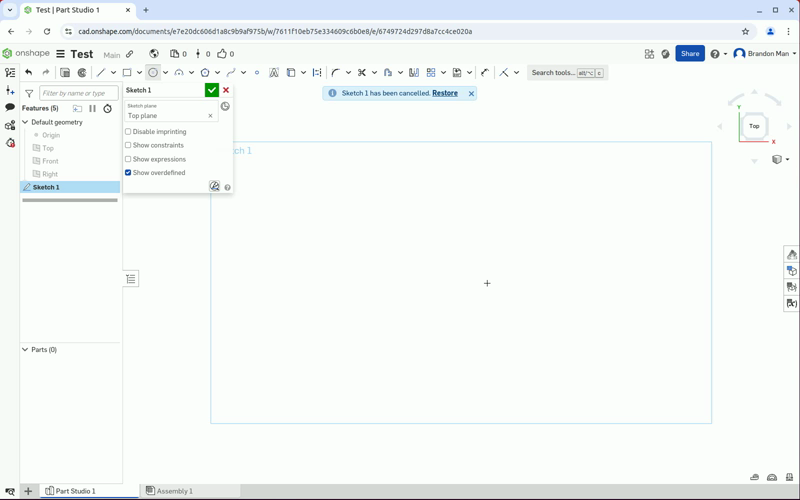
click(487, 282)
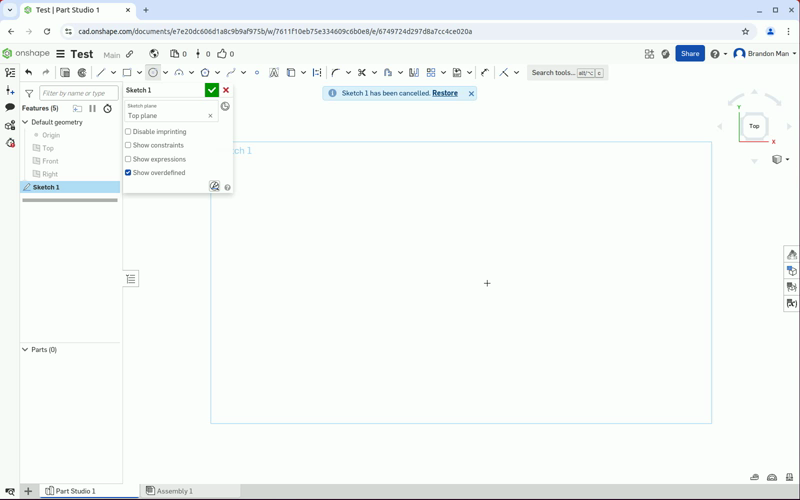
key_up(shift)
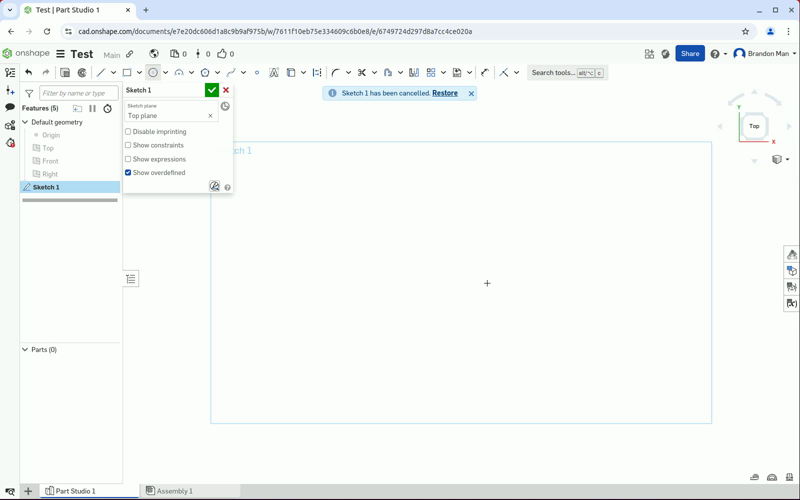
mouse_move(493, 282)
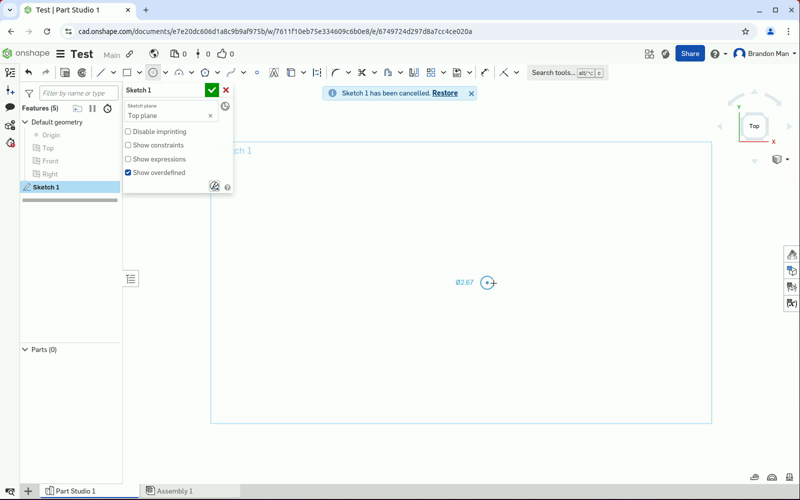
click(493, 282)
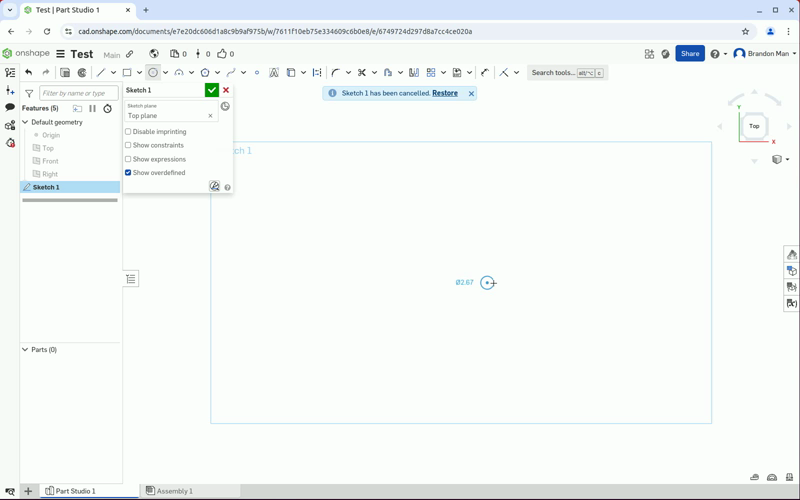
key(esc)
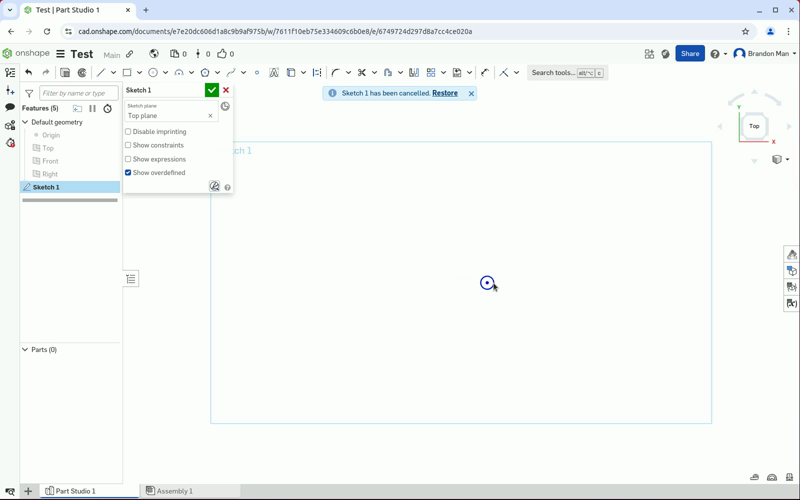
mouse_move(490, 285)
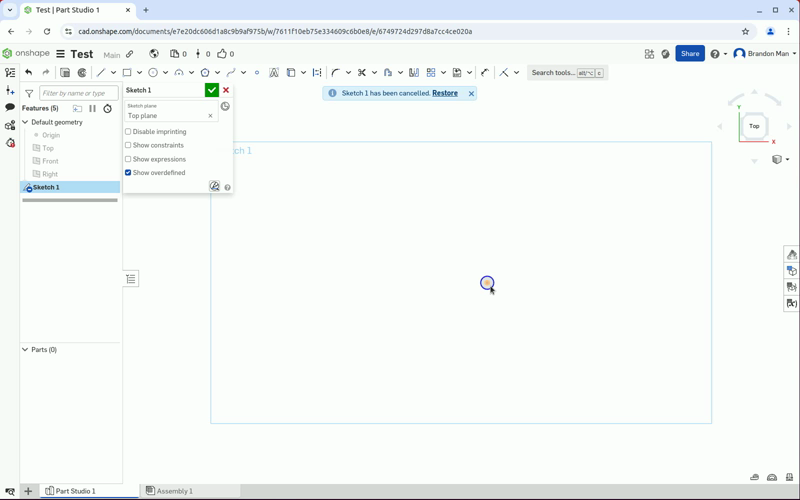
scroll(6)
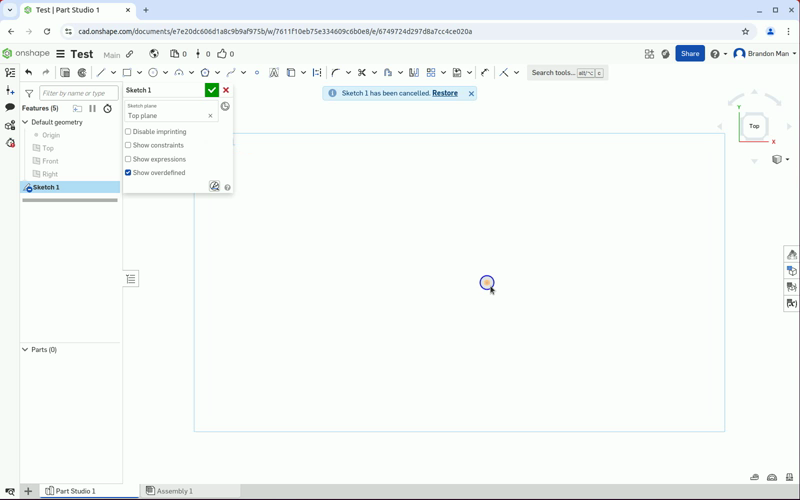
scroll(6)
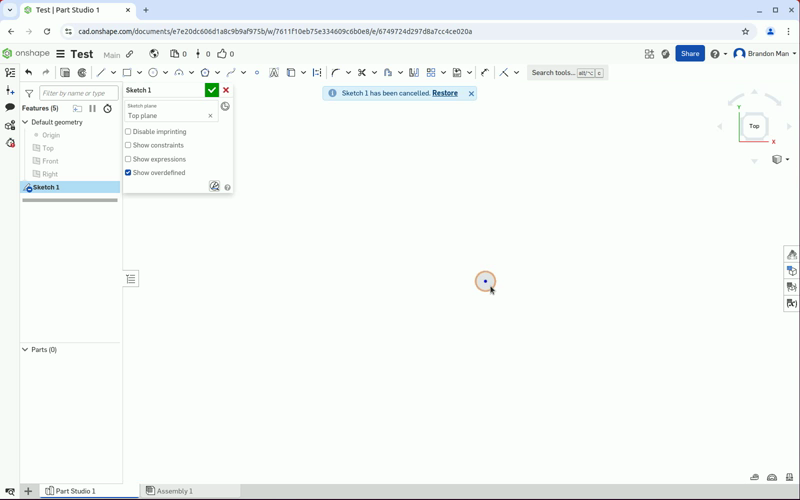
scroll(6)
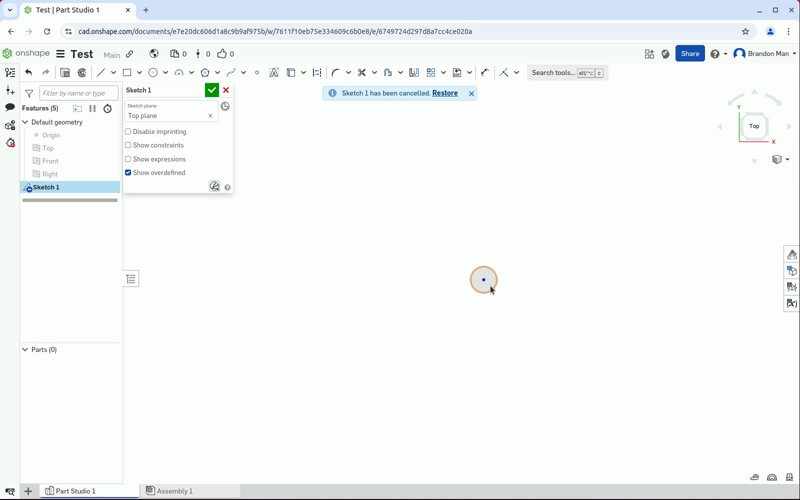
scroll(6)
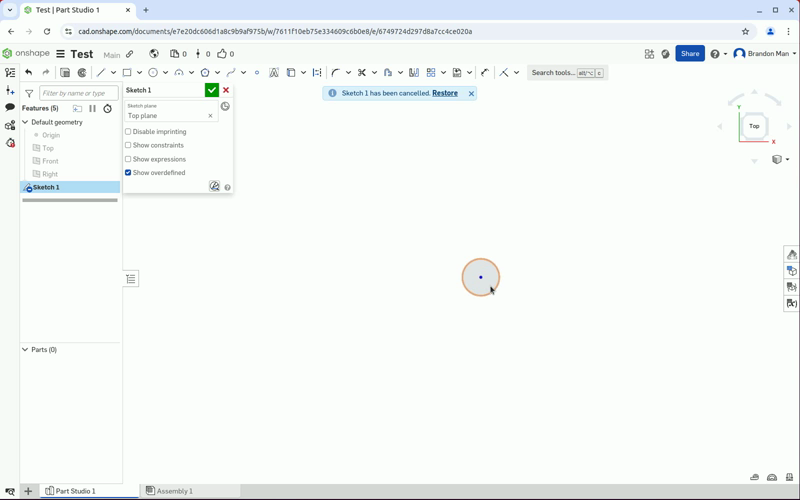
scroll(6)
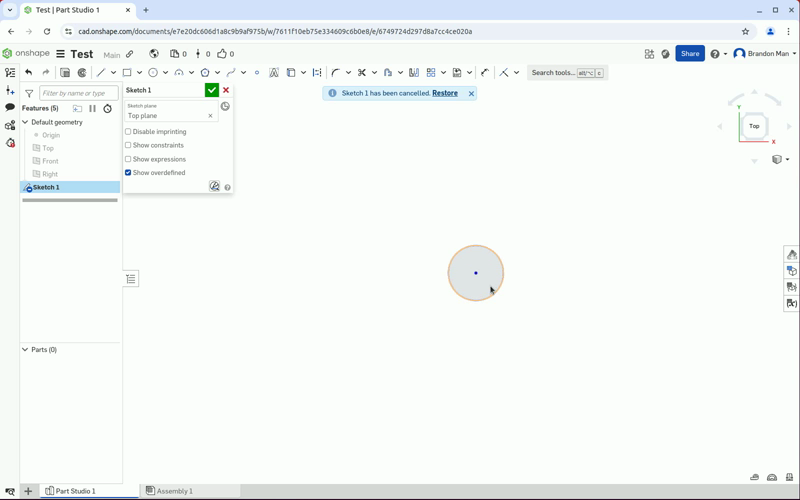
scroll(6)
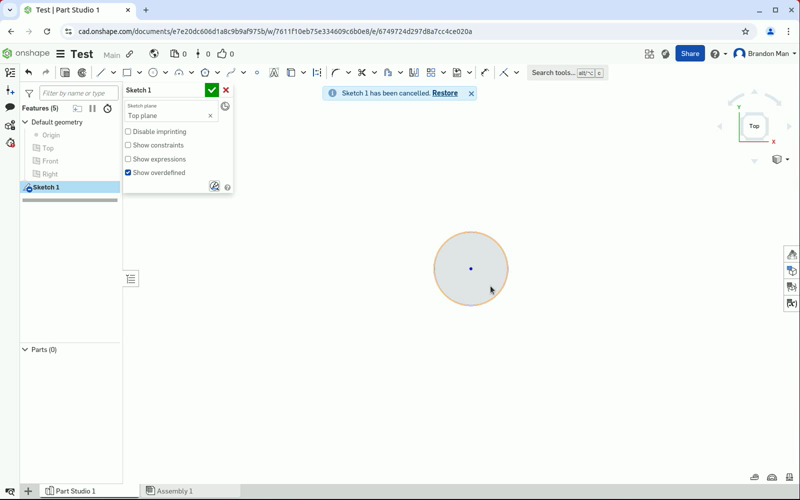
scroll(6)
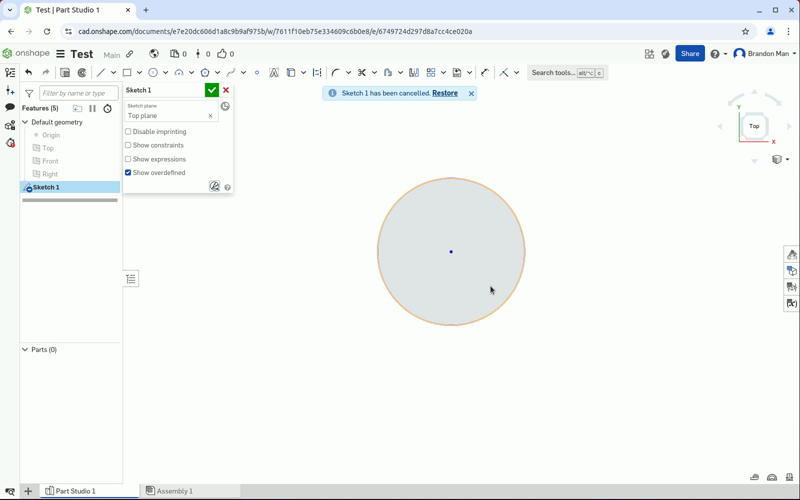
click(490, 285)
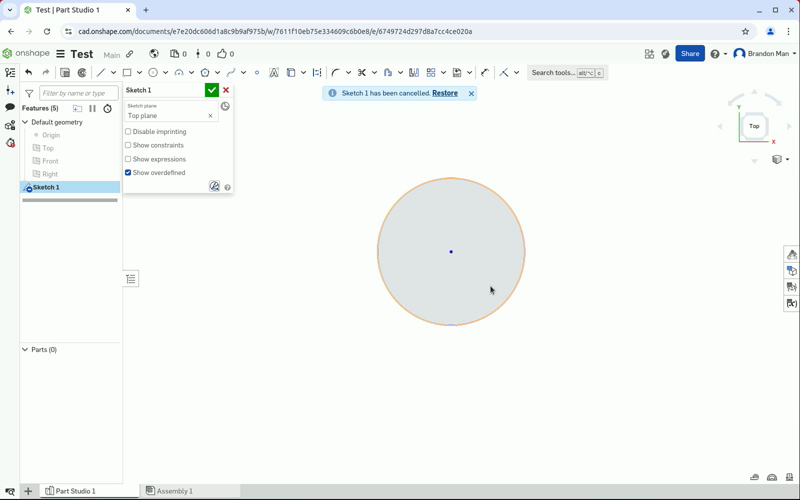
scroll(-6)
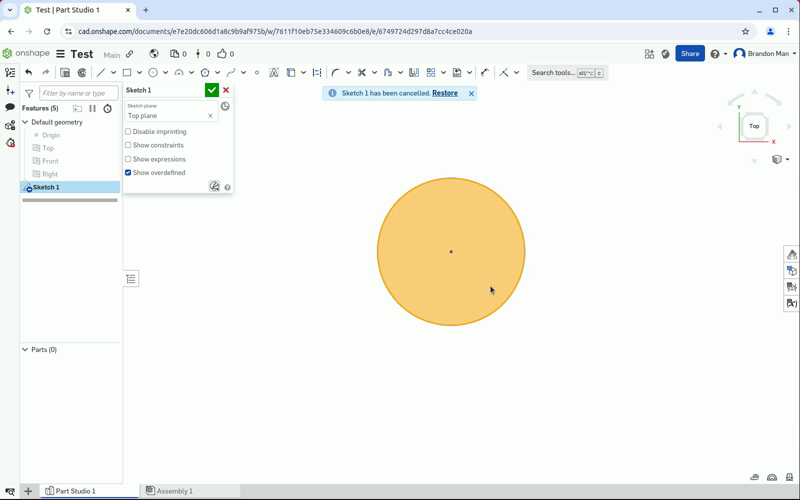
scroll(-6)
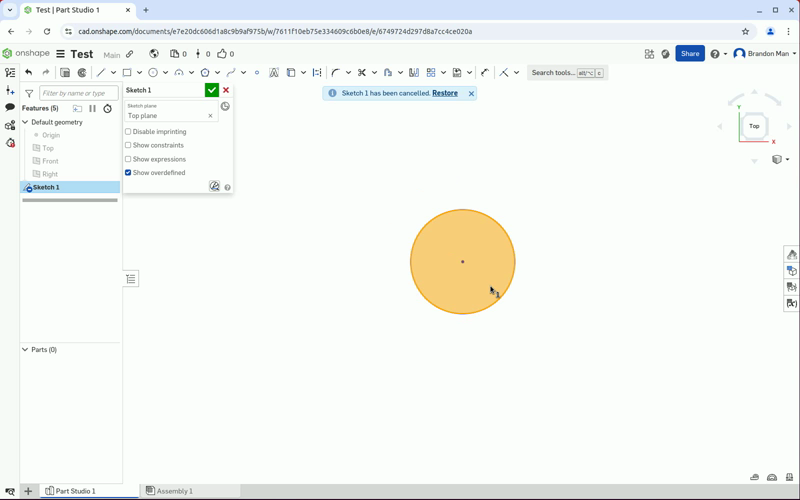
scroll(-6)
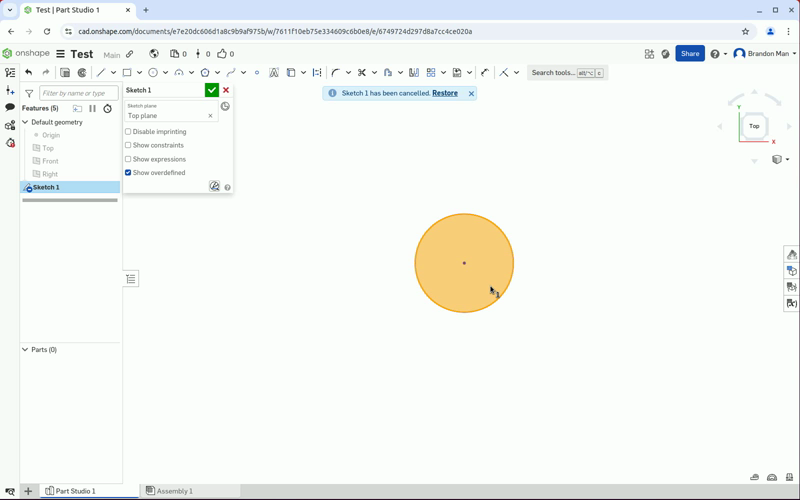
scroll(-6)
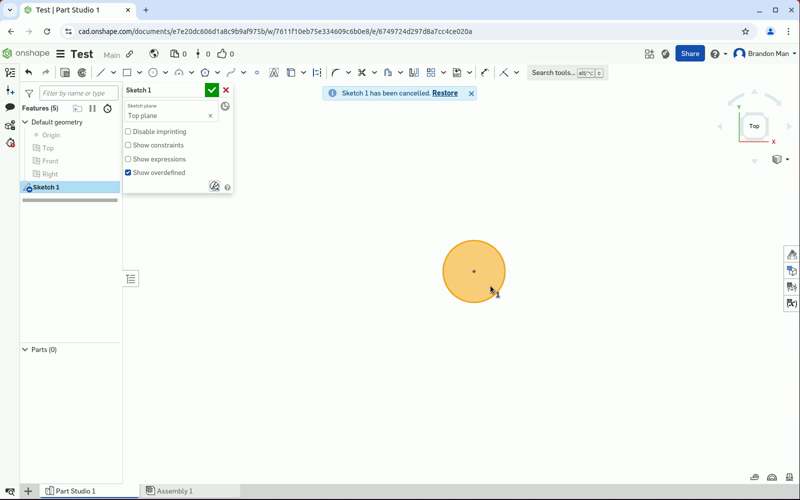
scroll(-6)
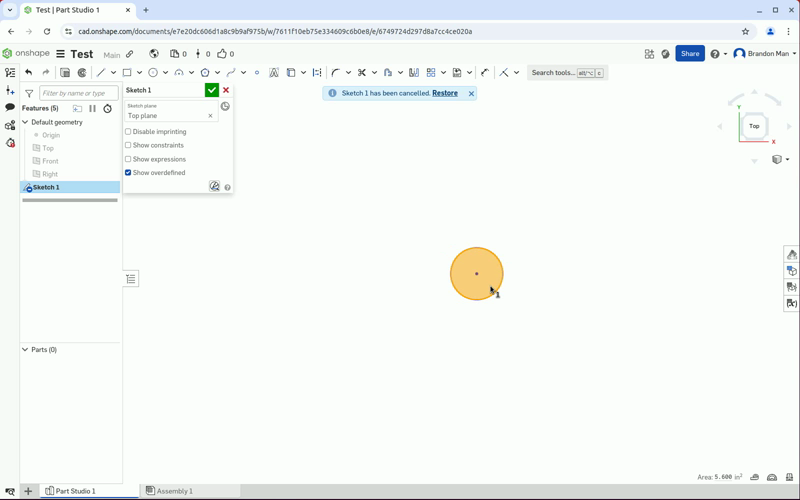
scroll(-6)
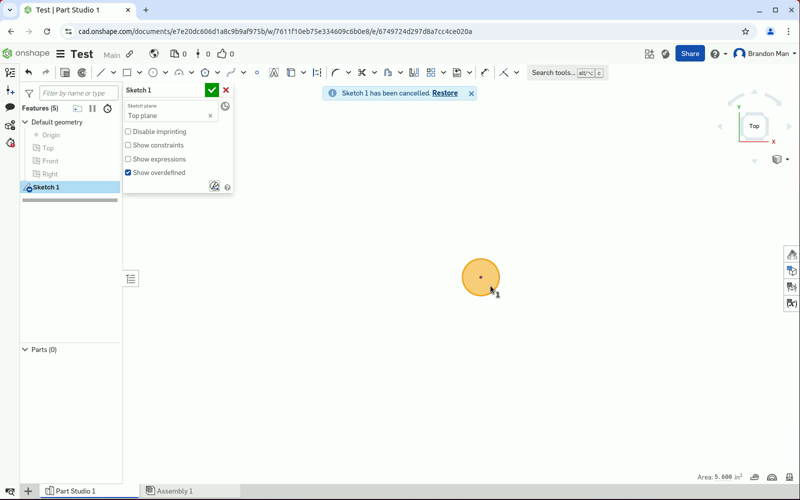
scroll(-6)
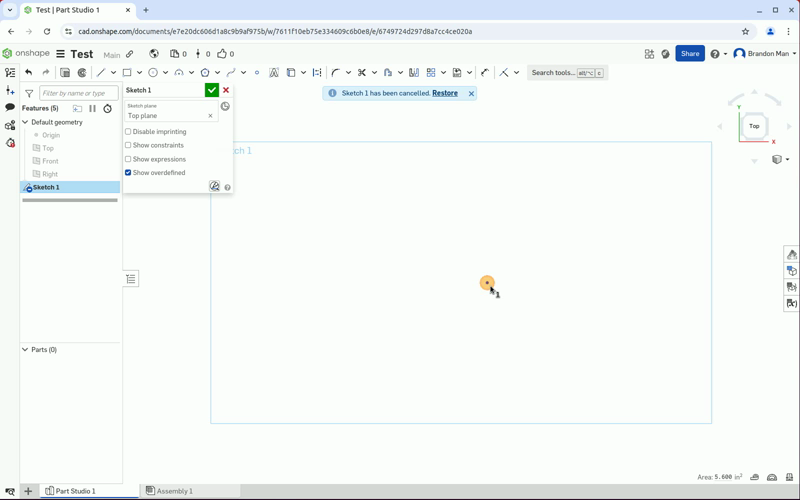
mouse_move(73, 352)
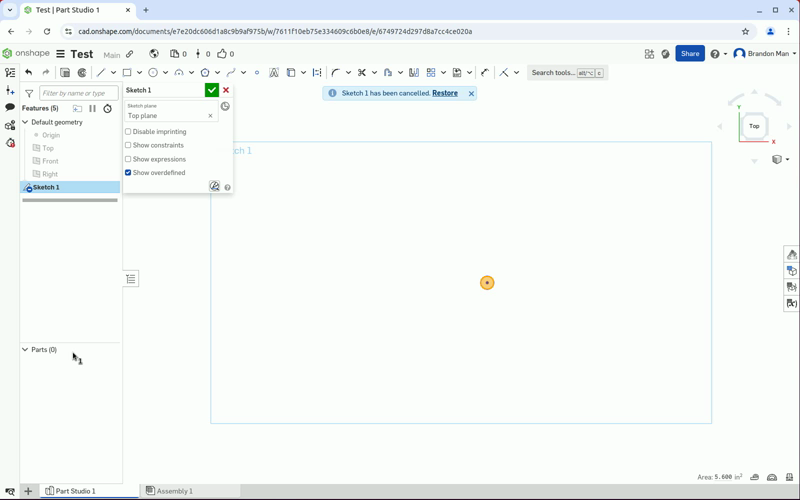
key(shift+y)
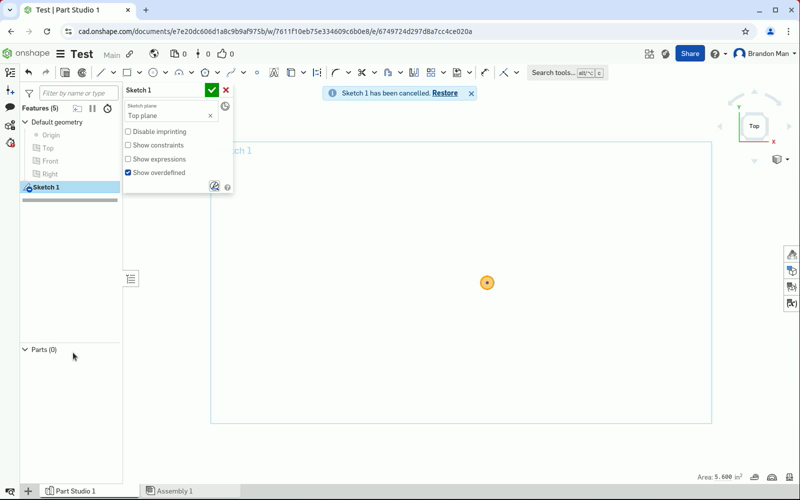
key(shift+e)
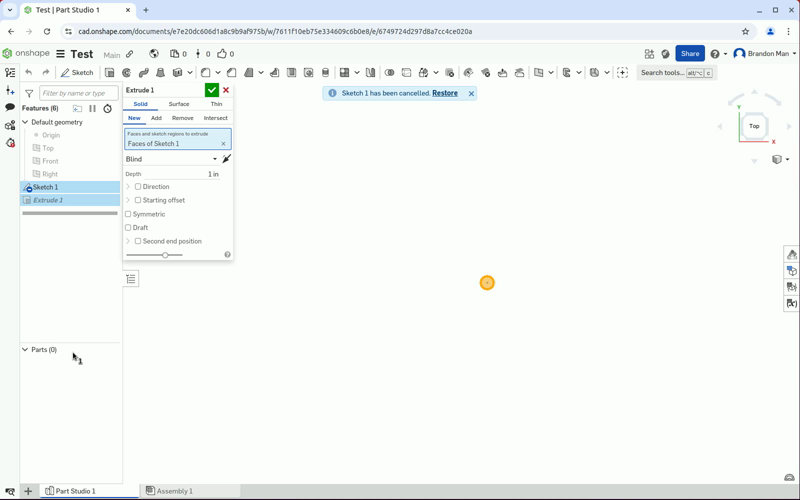
mouse_move(143, 106)
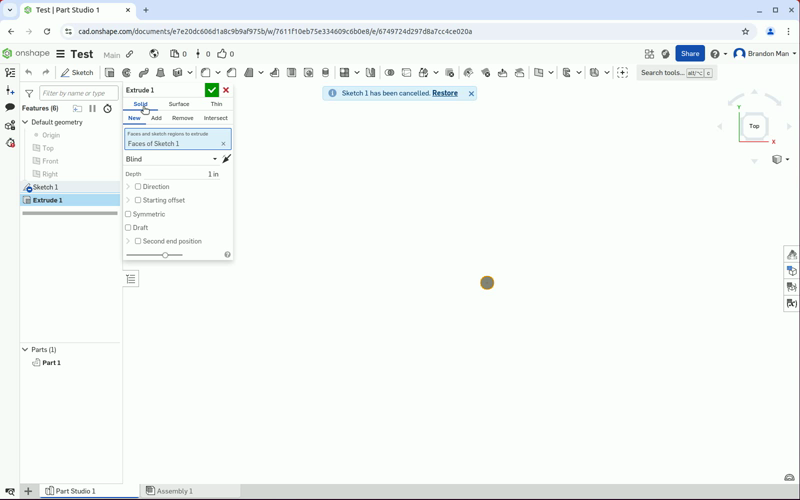
click(143, 106)
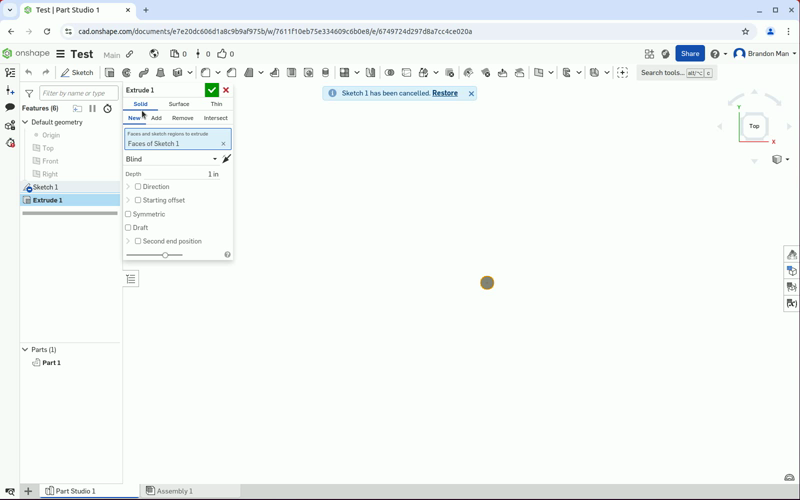
mouse_move(137, 120)
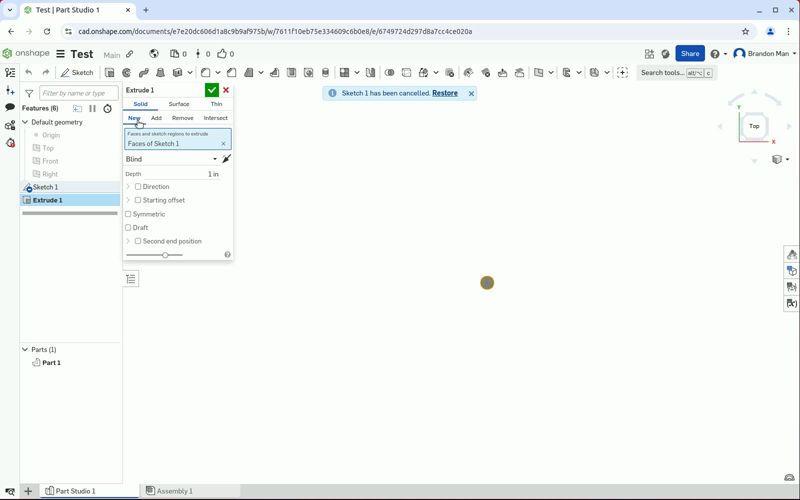
click(137, 120)
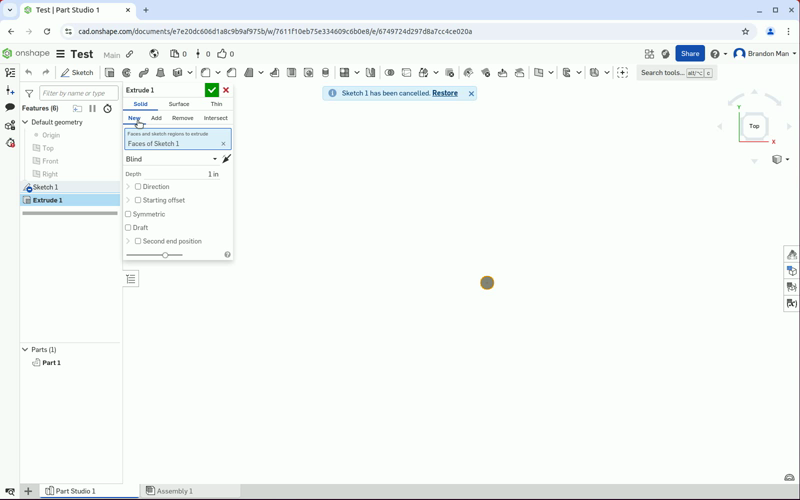
key(tab, 4)
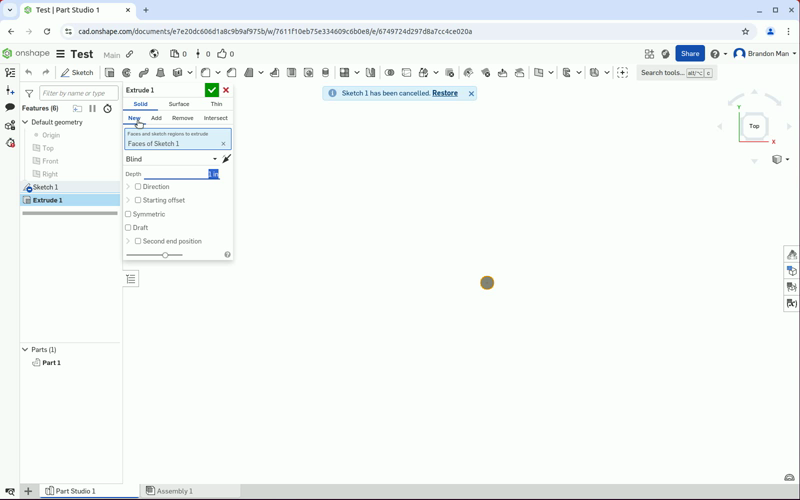
text(23.108)
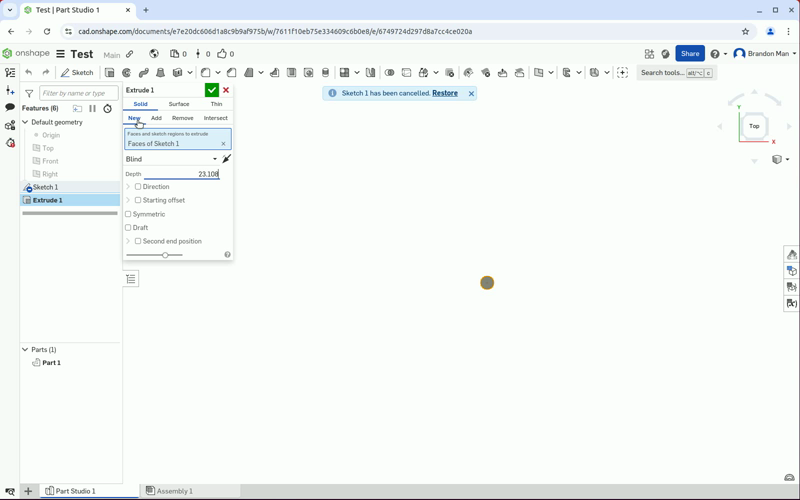
key(enter)
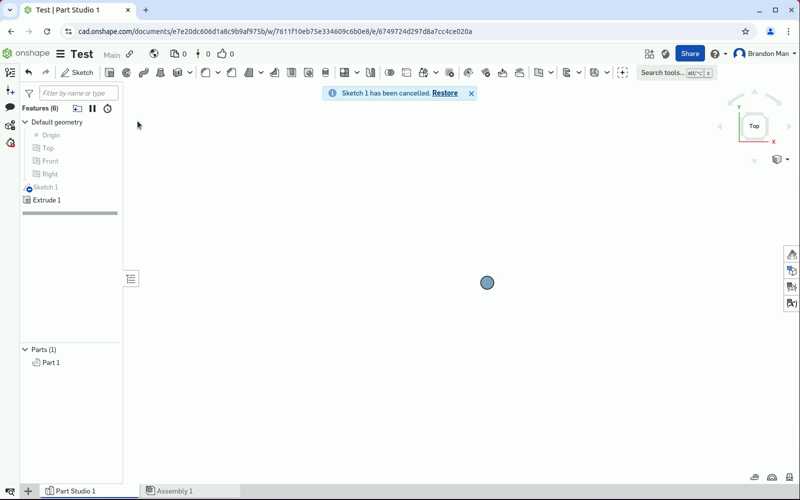
key(shift+h)
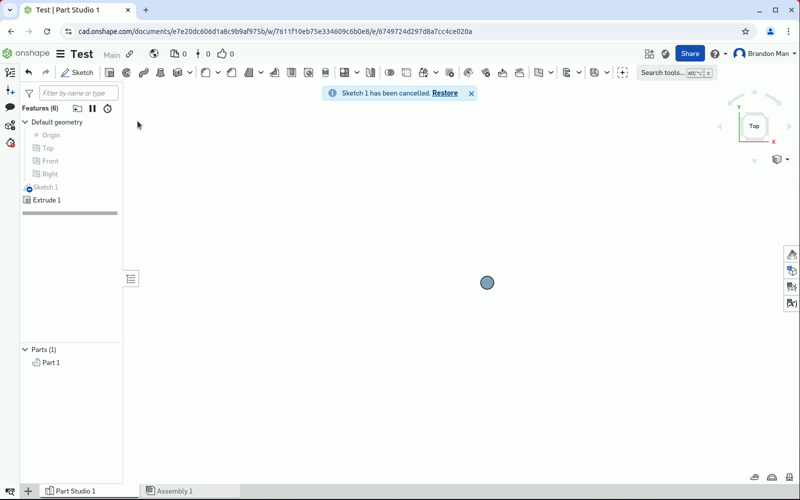
key(shift+h)
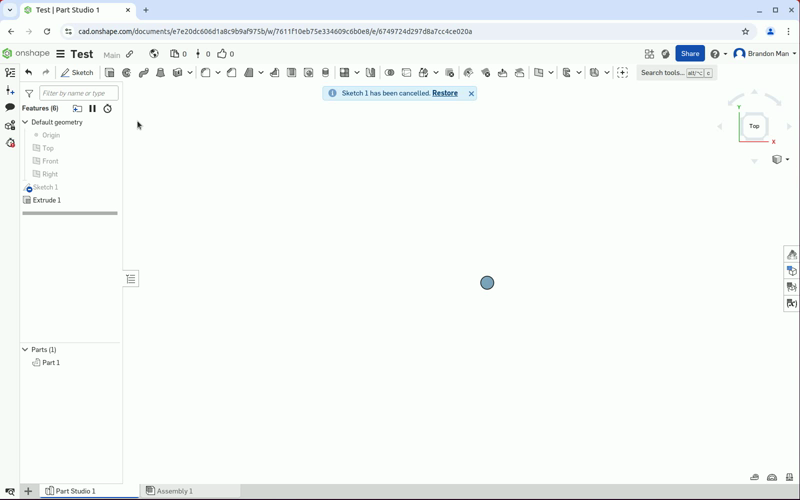
mouse_move(73, 189)
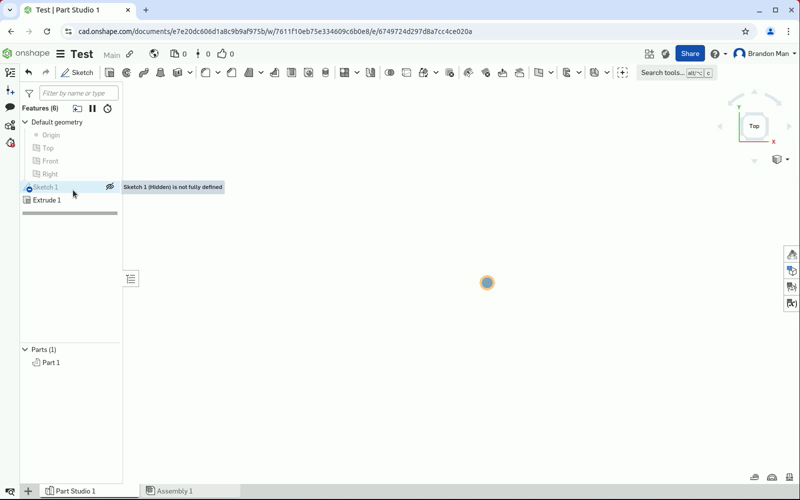
click(73, 189)
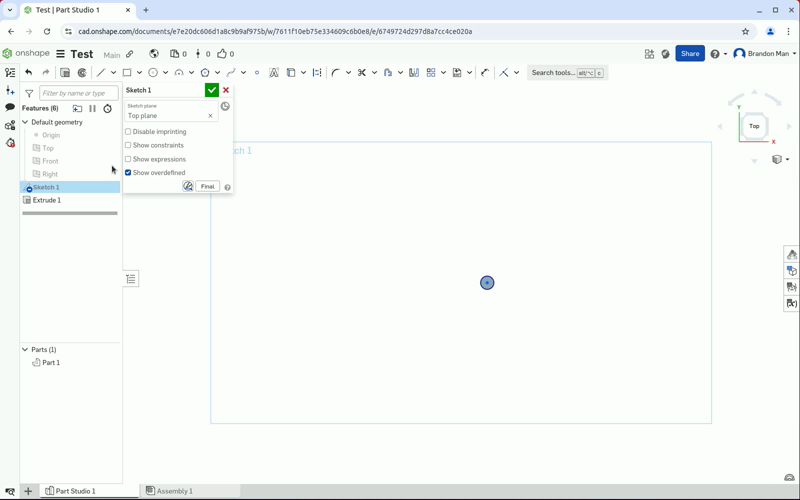
mouse_move(229, 92)
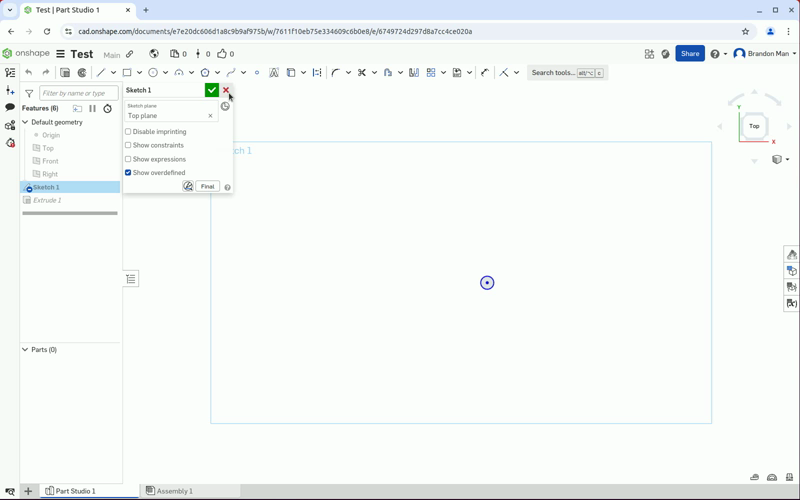
click(229, 92)
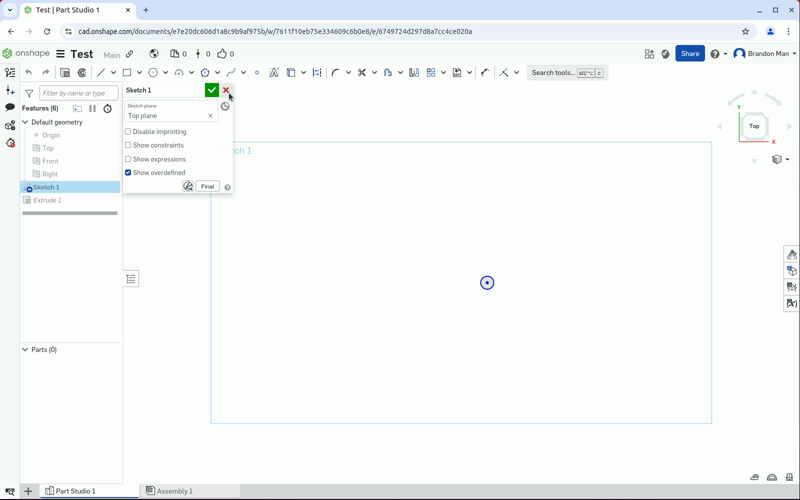
key(shift+s)
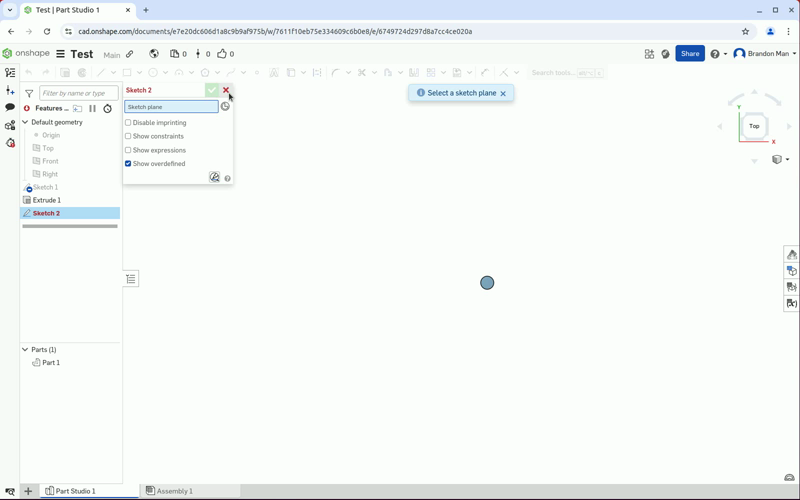
mouse_move(73, 150)
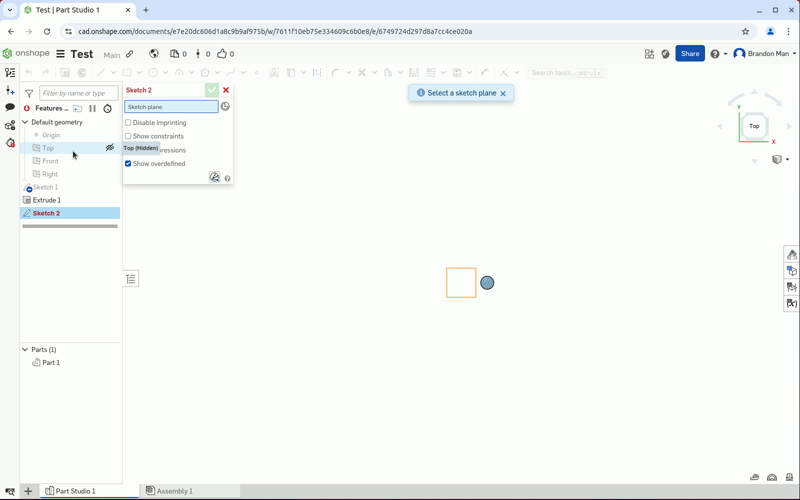
click(73, 150)
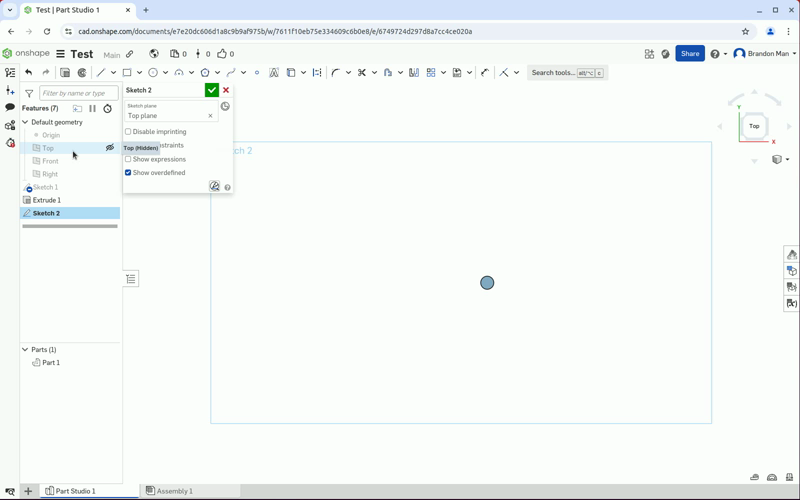
mouse_move(73, 352)
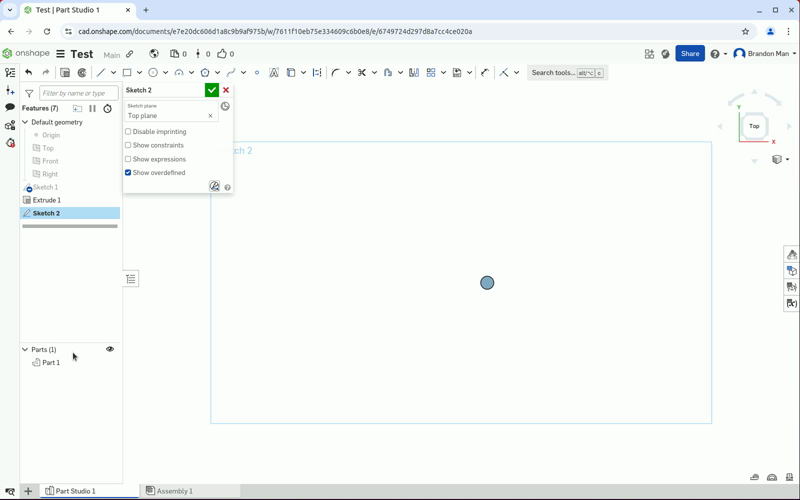
key(y)
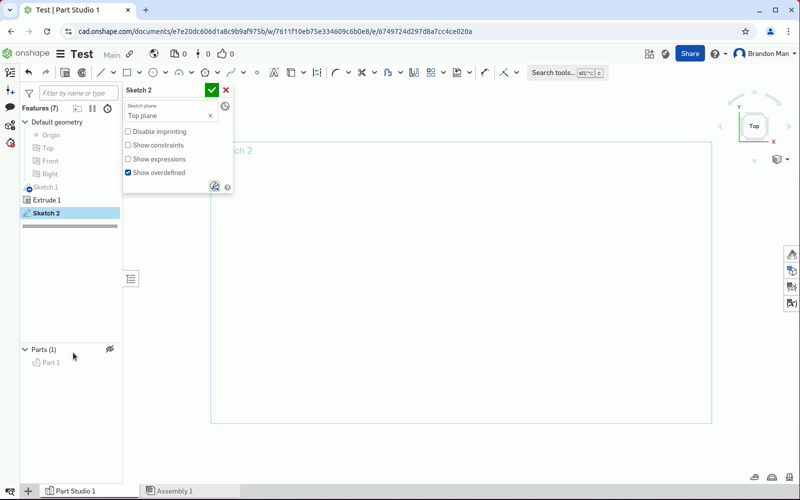
key(c)
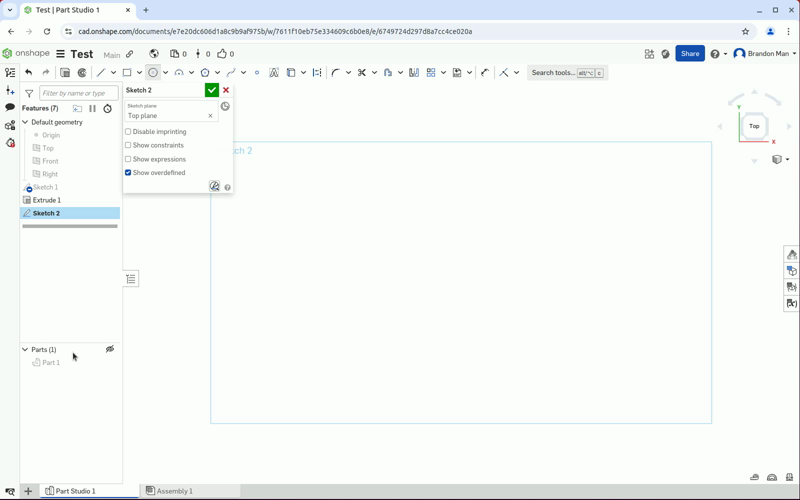
key_down(shift)
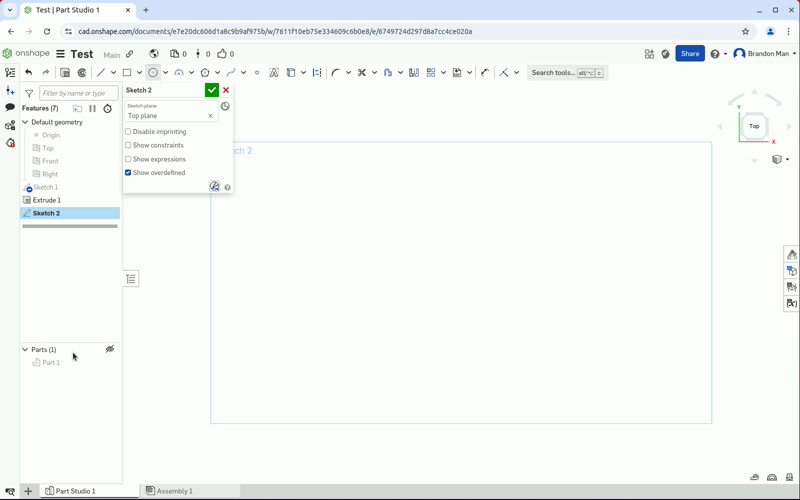
mouse_move(436, 282)
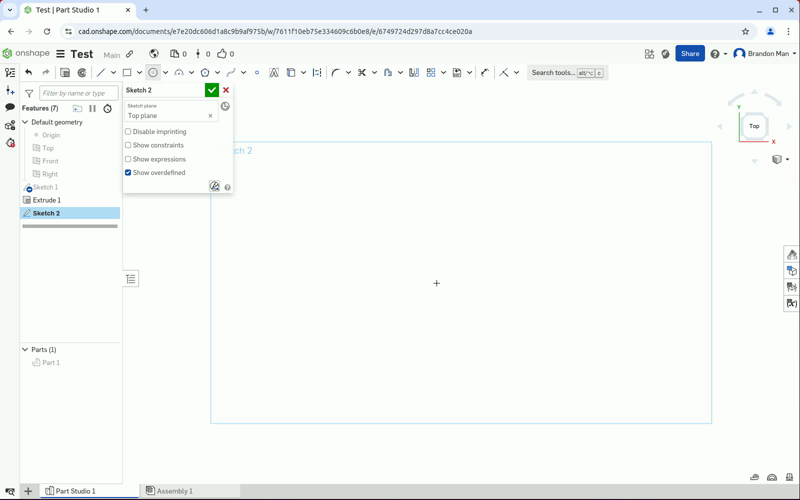
click(436, 282)
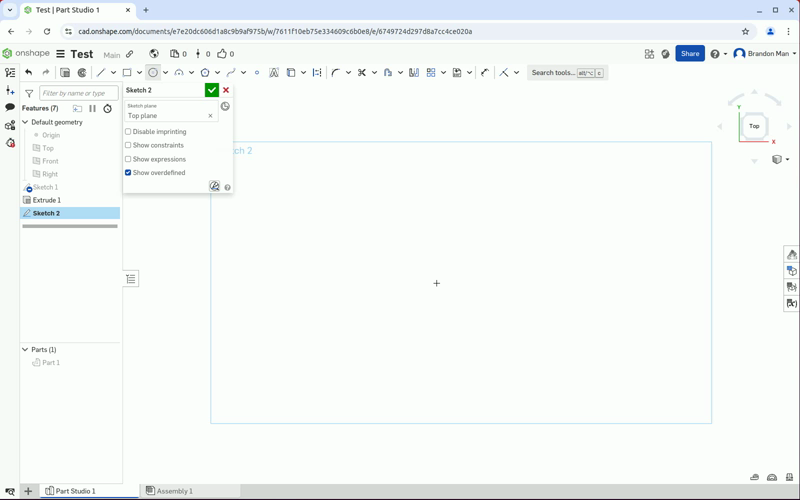
key_up(shift)
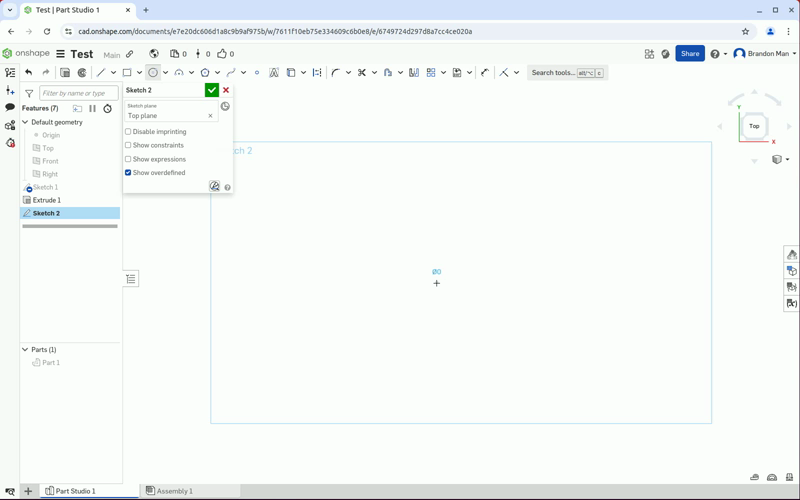
mouse_move(443, 282)
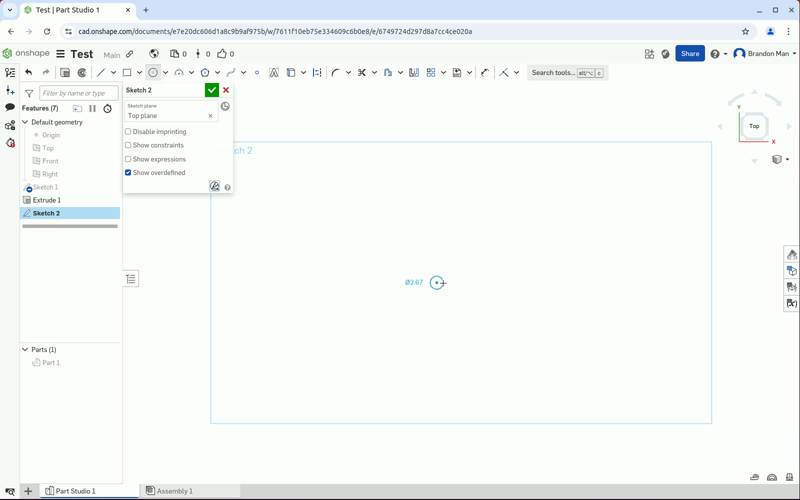
click(443, 282)
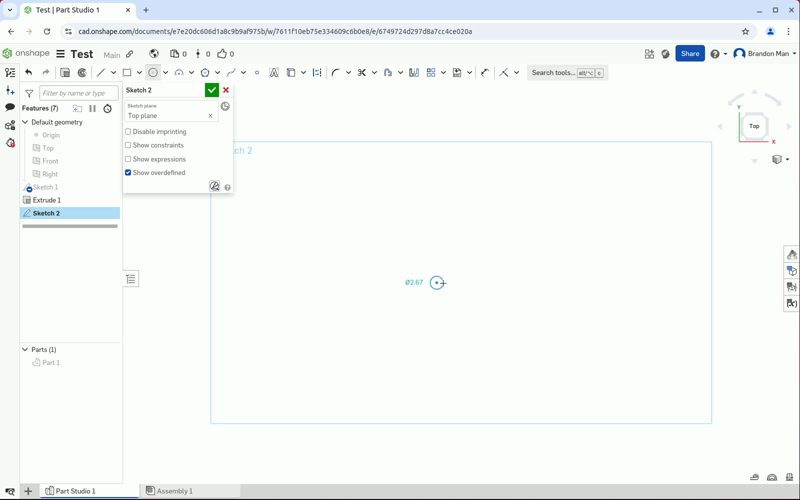
key(esc)
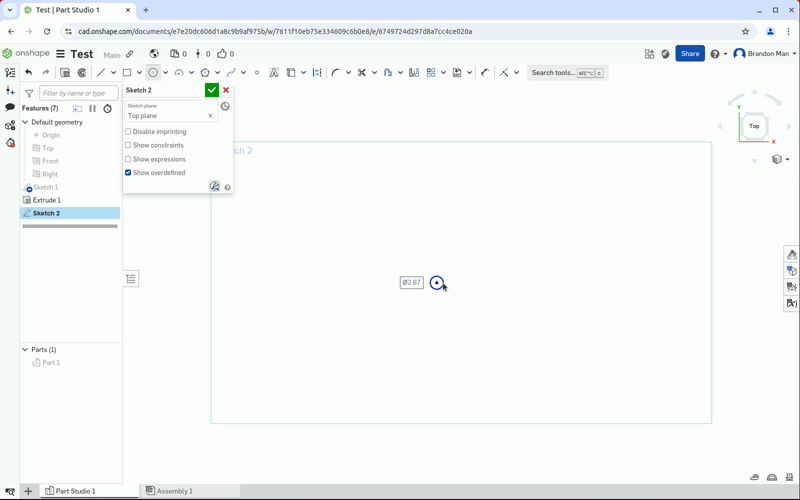
mouse_move(432, 283)
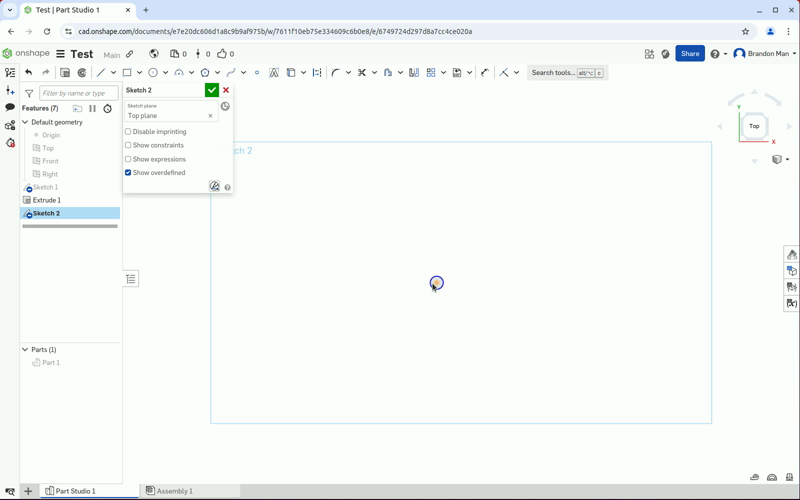
scroll(6)
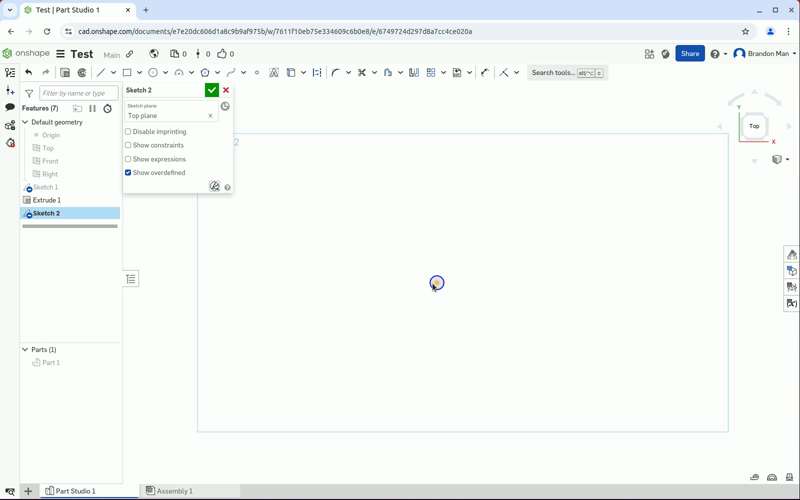
scroll(6)
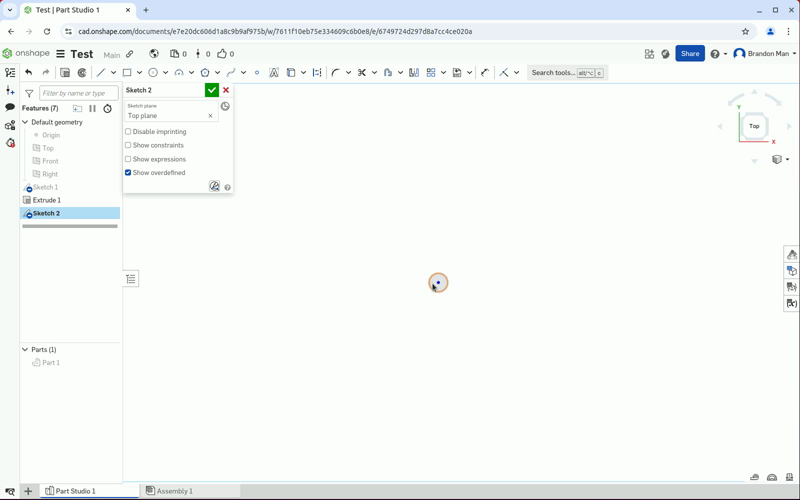
scroll(6)
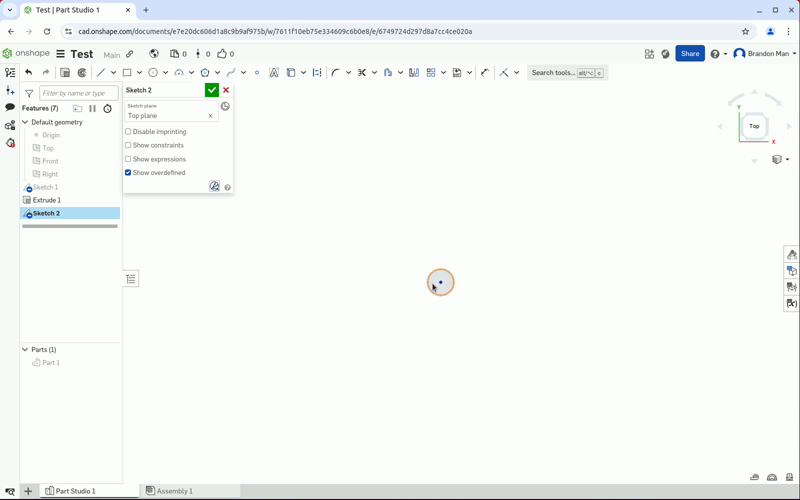
scroll(6)
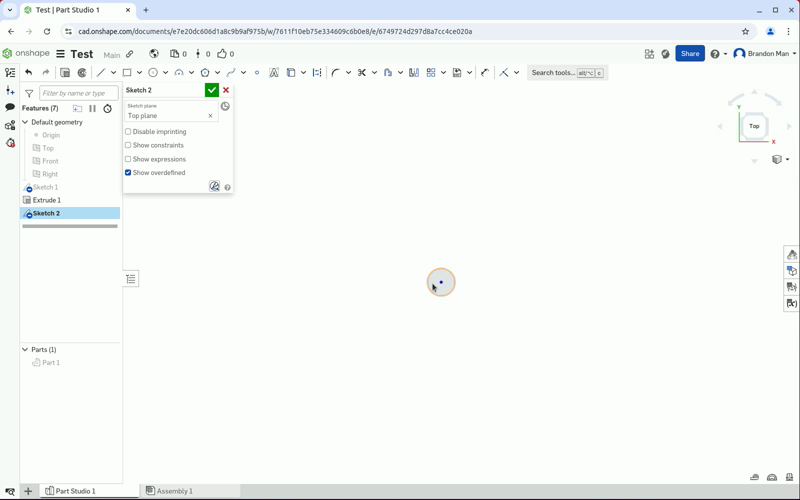
scroll(6)
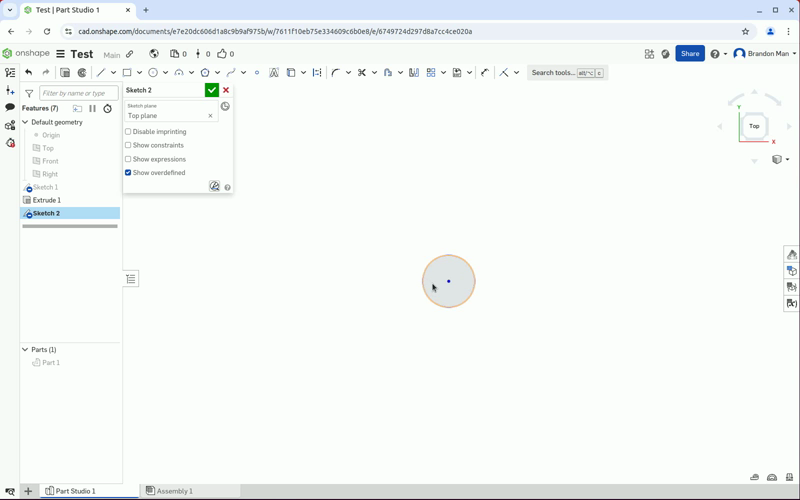
scroll(6)
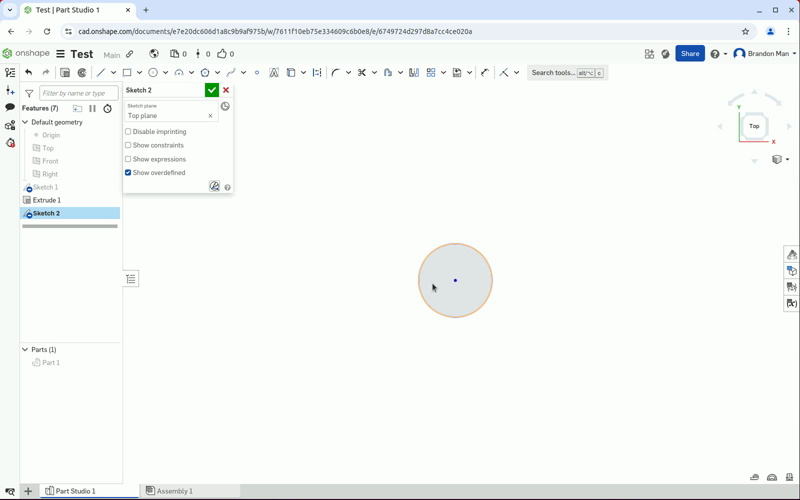
scroll(6)
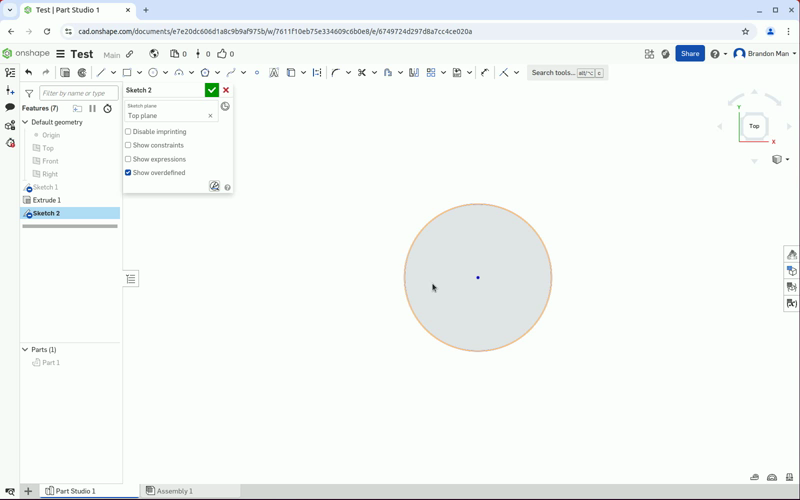
click(432, 283)
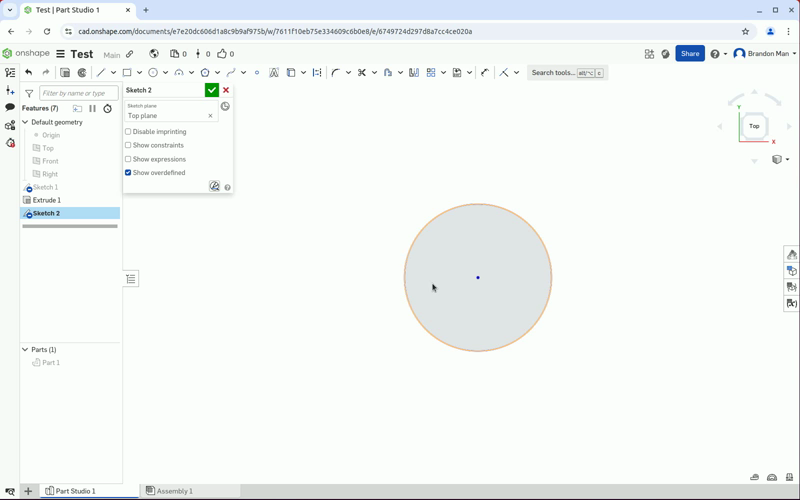
scroll(-6)
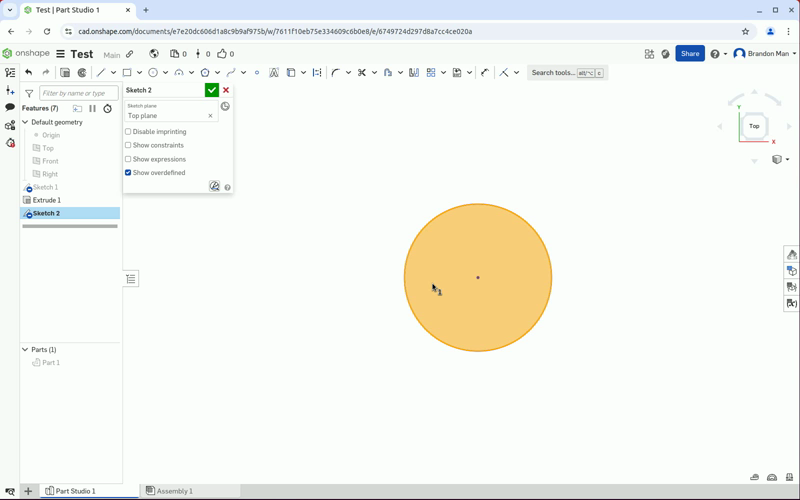
scroll(-6)
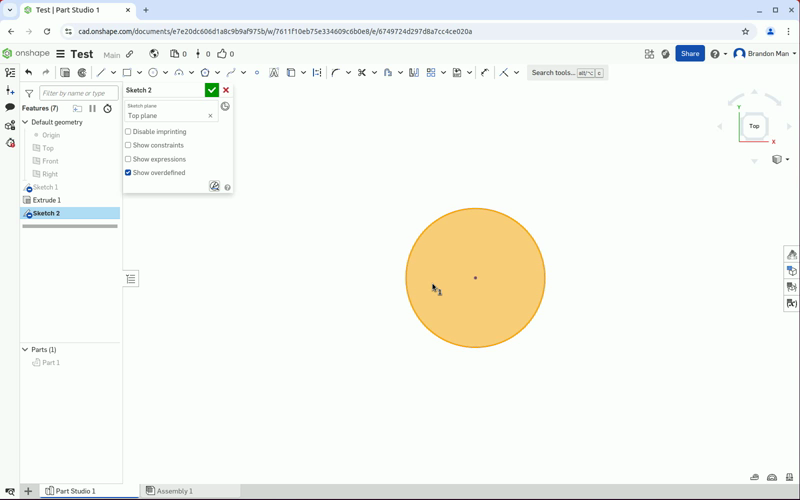
scroll(-6)
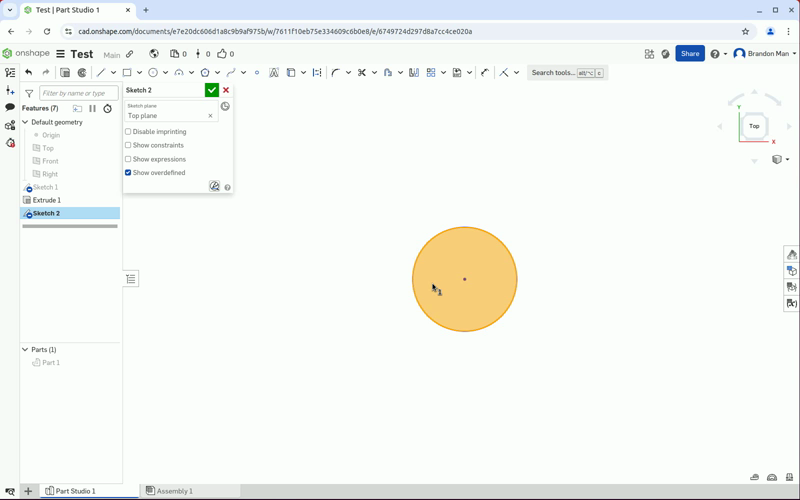
scroll(-6)
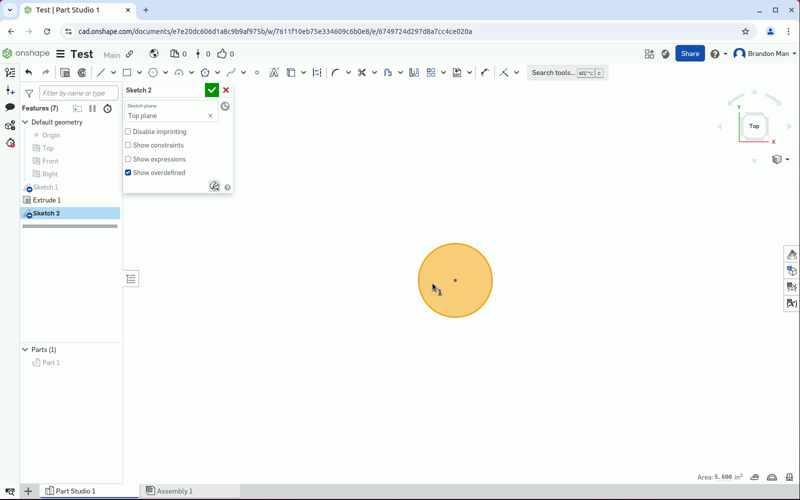
scroll(-6)
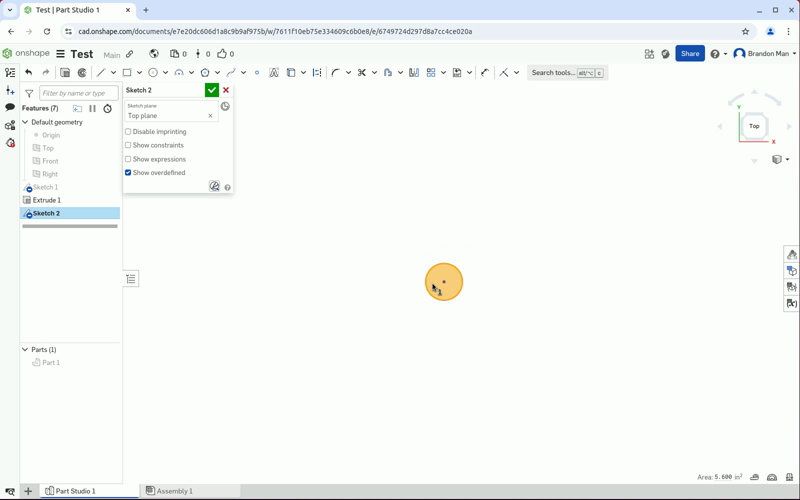
scroll(-6)
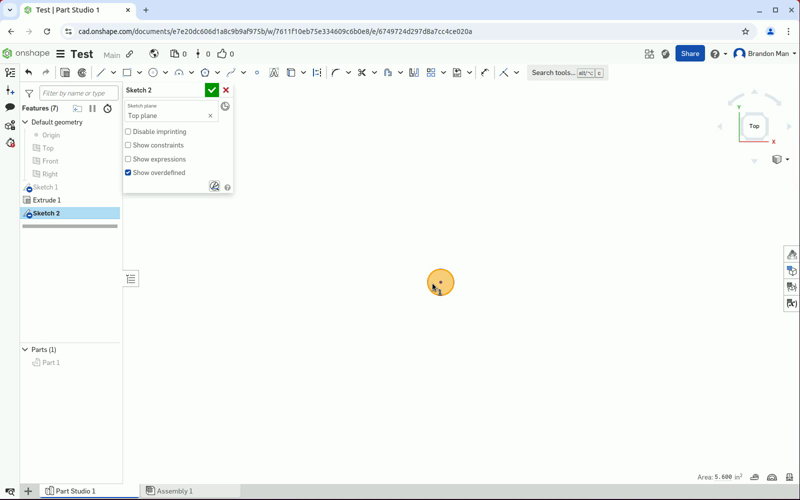
scroll(-6)
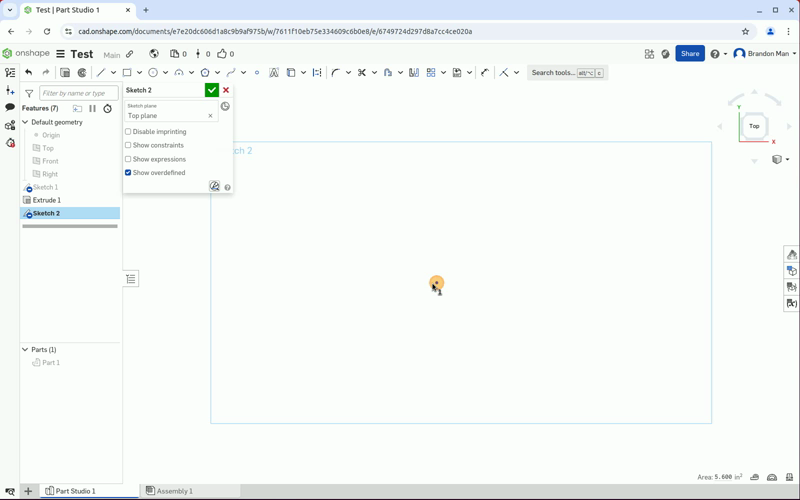
mouse_move(73, 352)
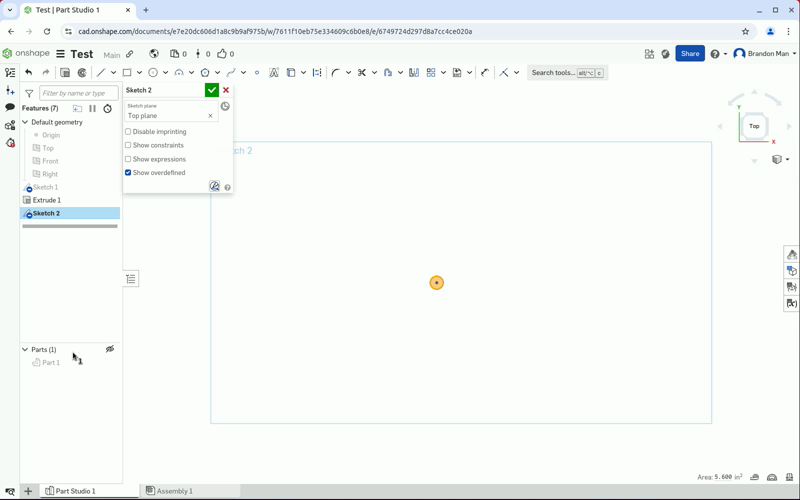
key(shift+y)
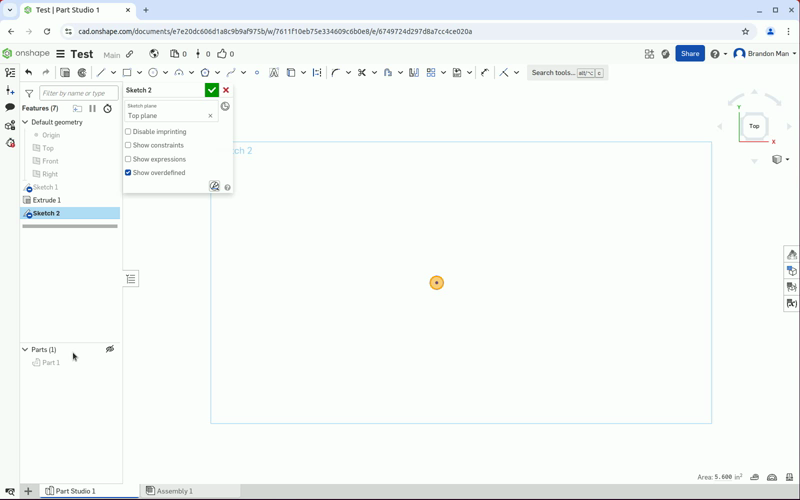
key(shift+e)
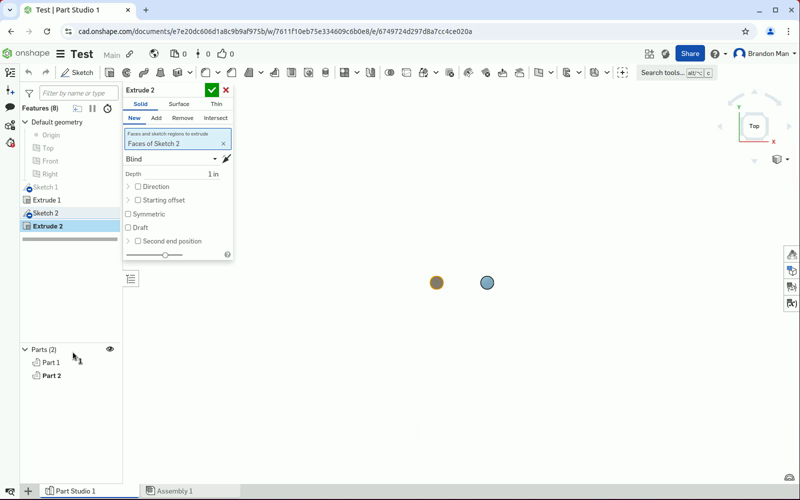
mouse_move(143, 106)
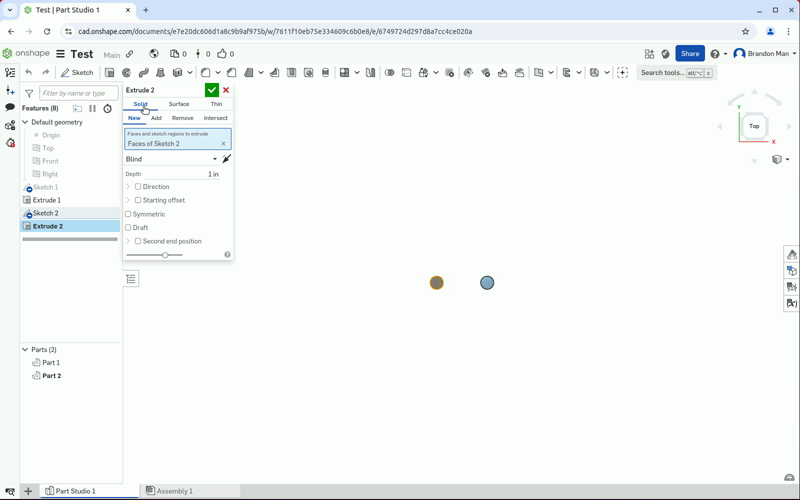
click(143, 106)
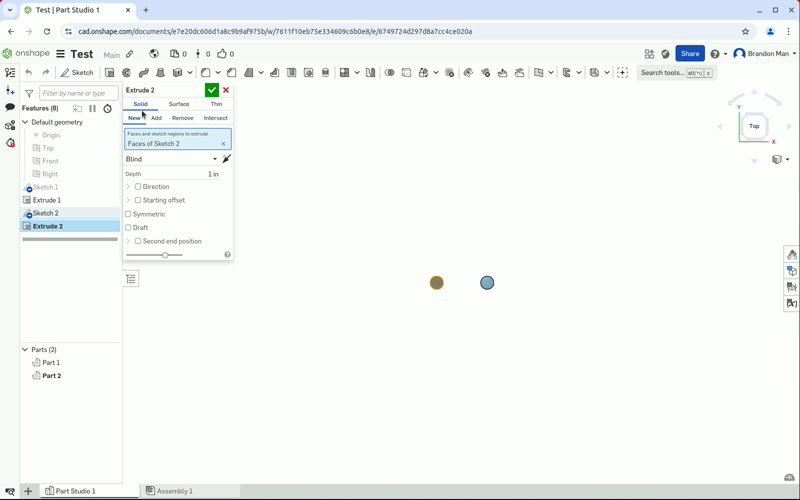
mouse_move(137, 120)
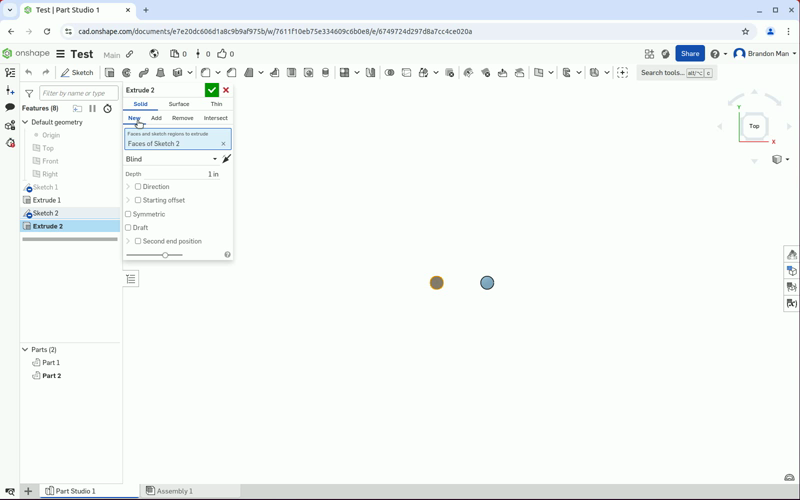
click(137, 120)
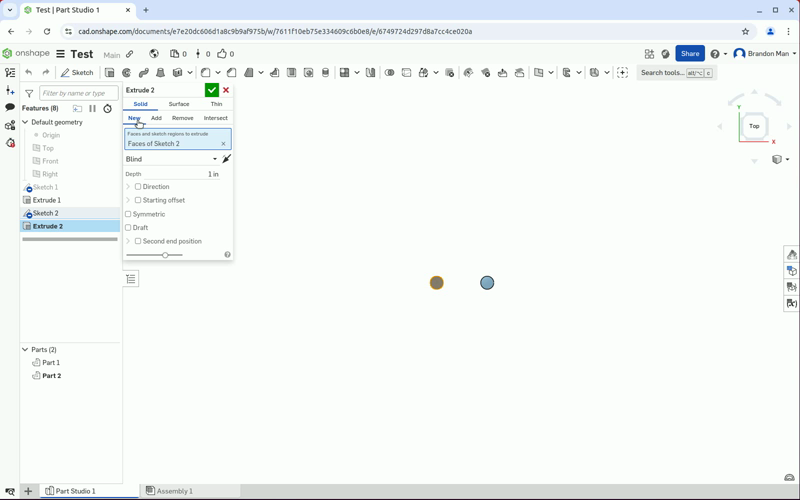
key(tab, 4)
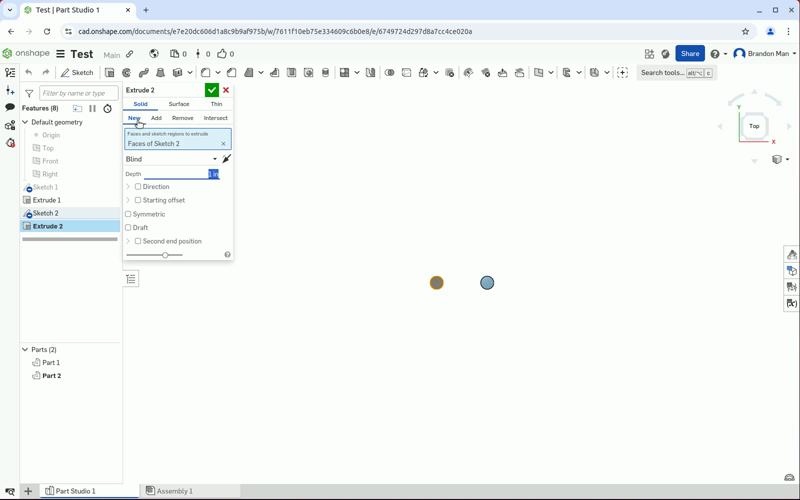
text(23.108)
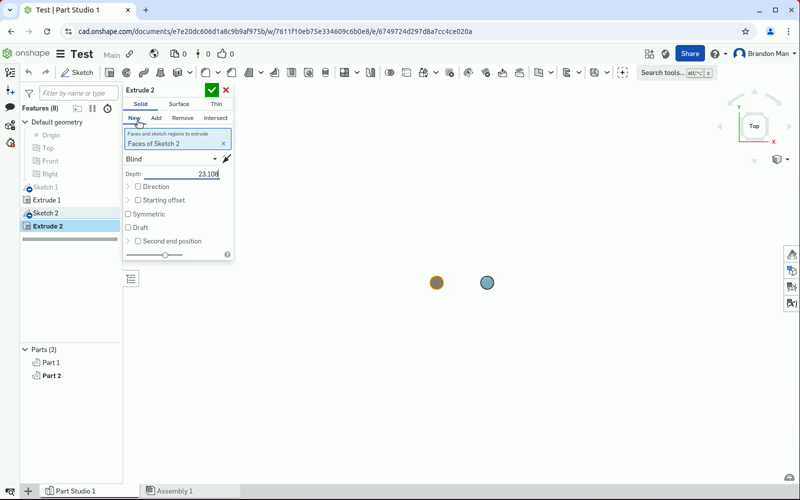
key(enter)
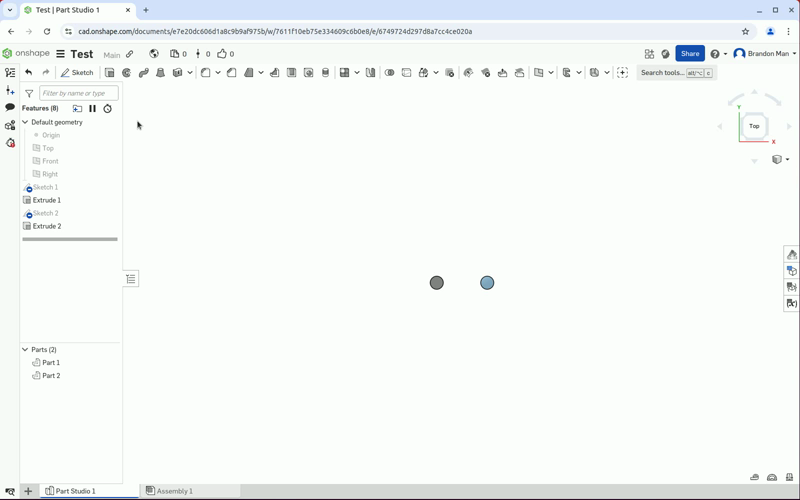
key(shift+h)
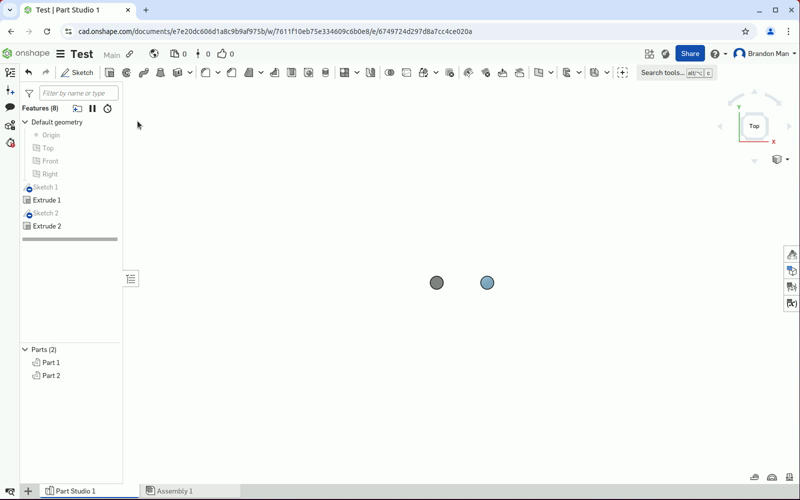
key(shift+h)
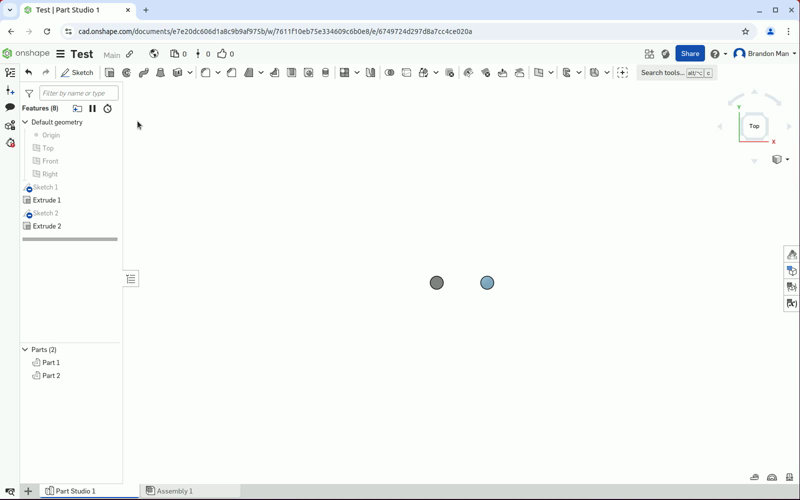
mouse_move(73, 189)
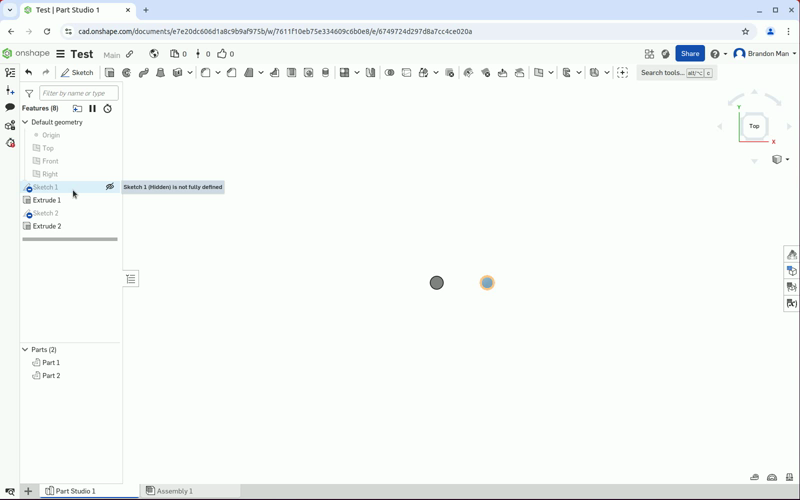
click(73, 189)
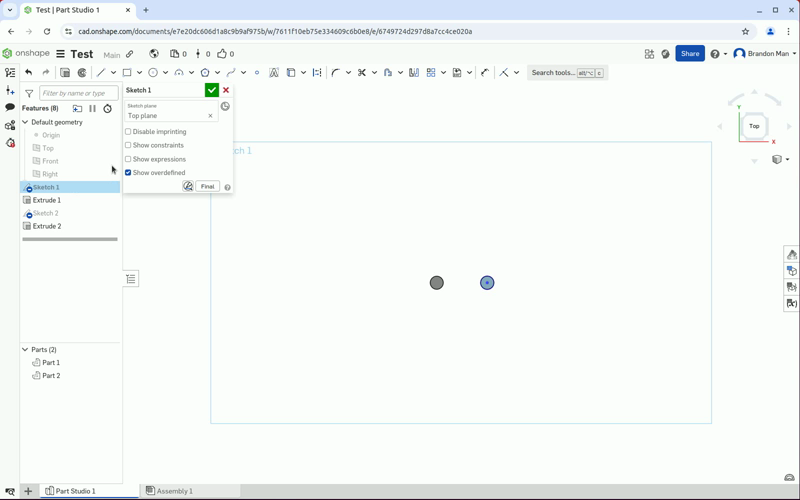
mouse_move(229, 92)
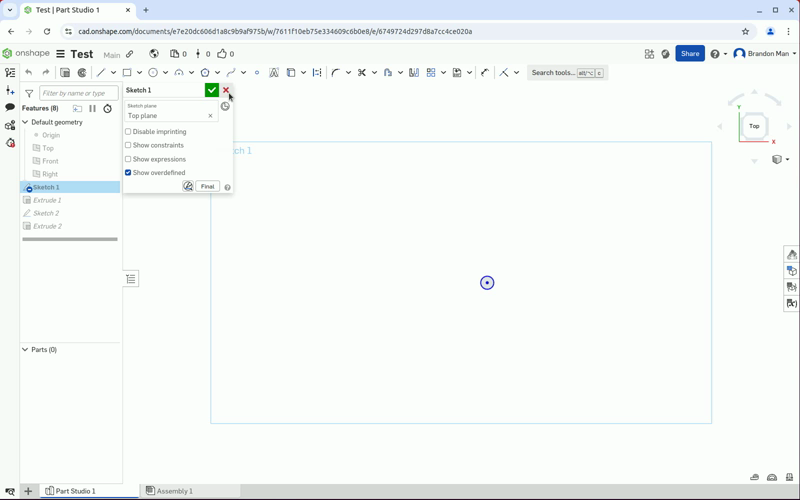
click(229, 92)
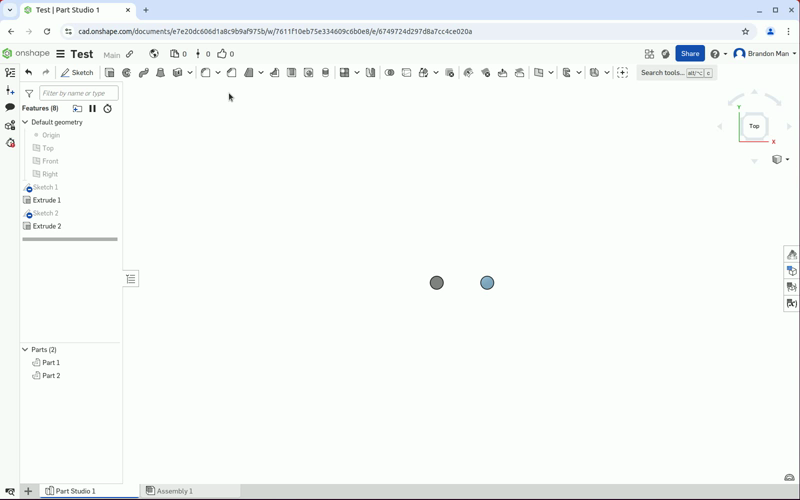
mouse_move(73, 352)
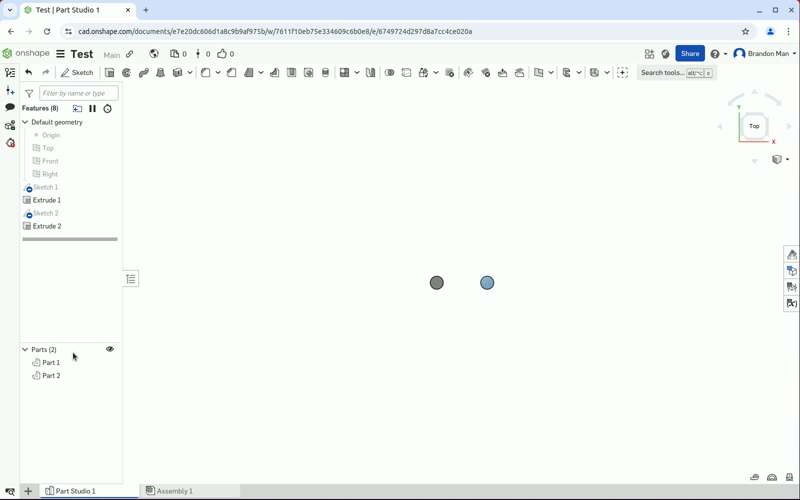
key(y)
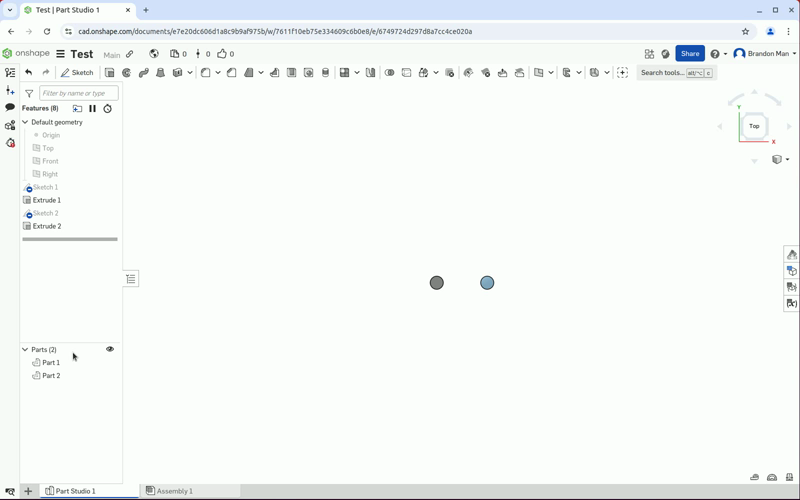
key(shift+p)
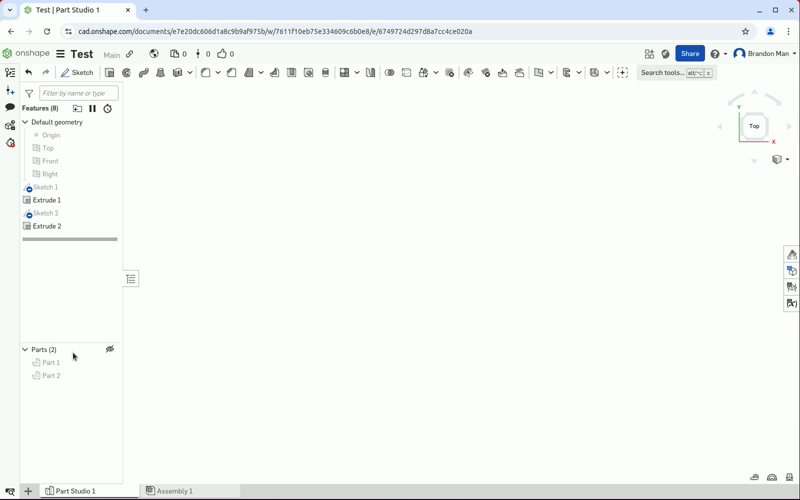
key(space)
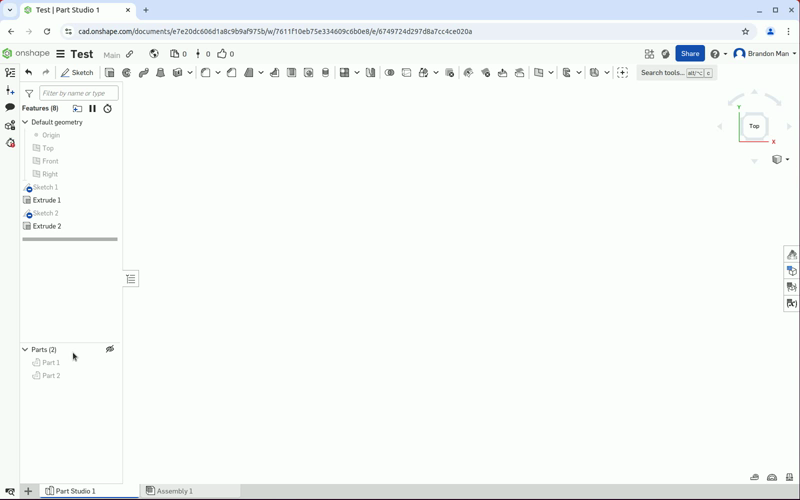
key_down(shift)
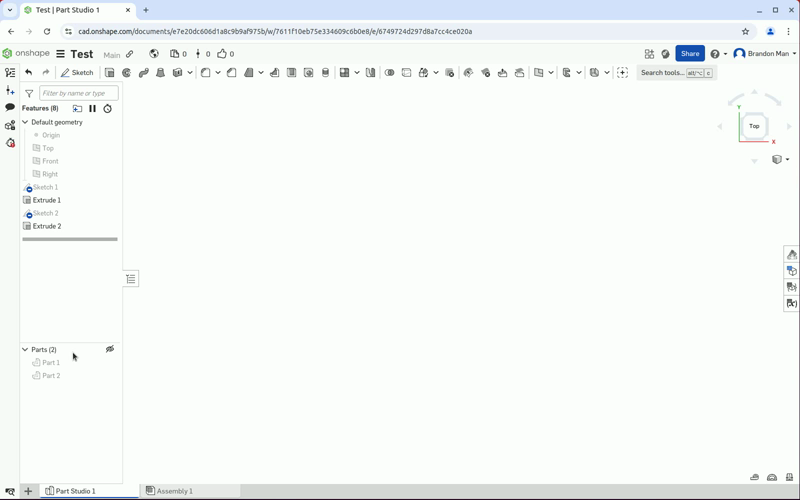
key(up)
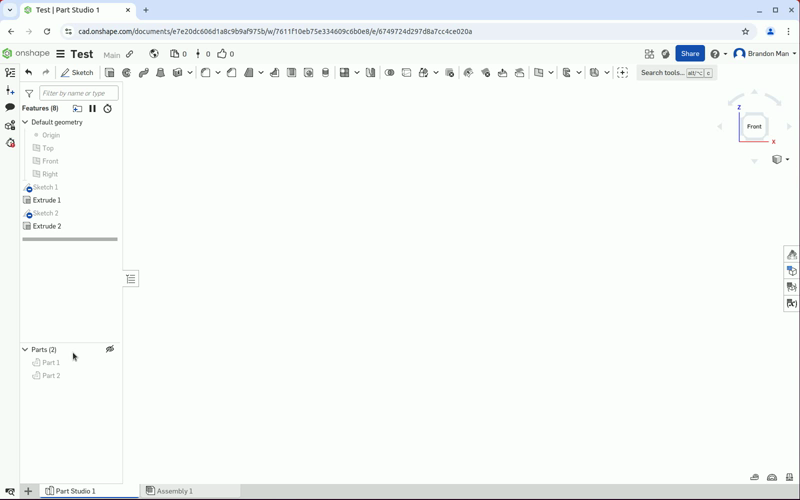
key_up(shift)
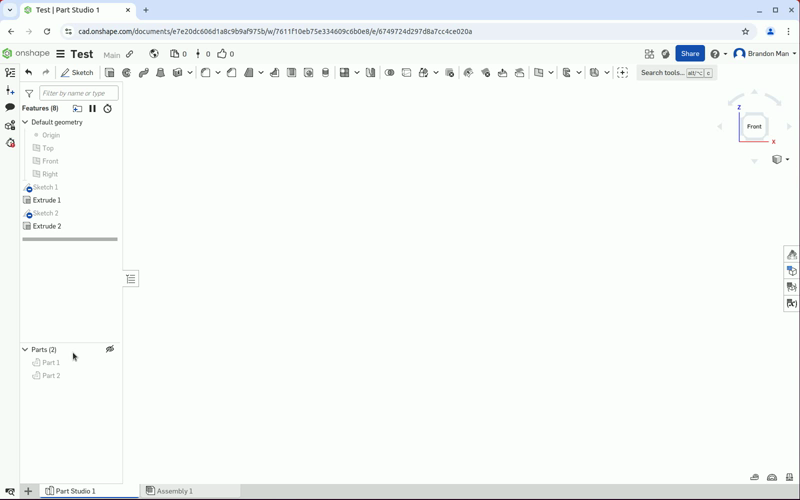
key(space)
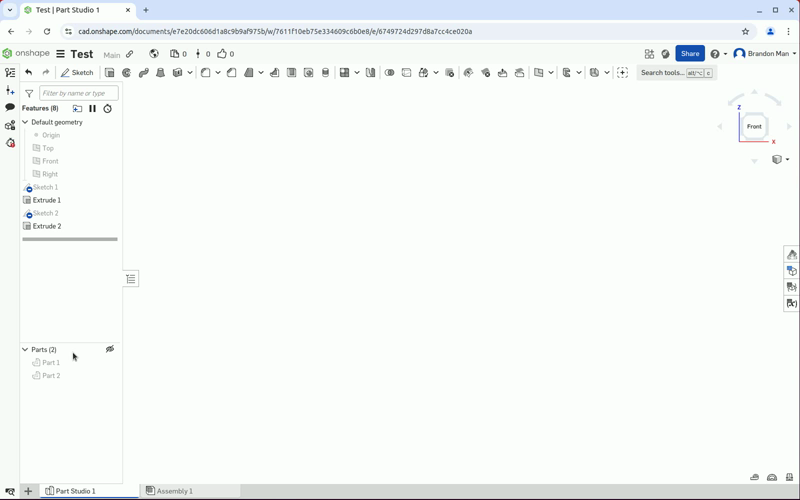
key_down(shift)
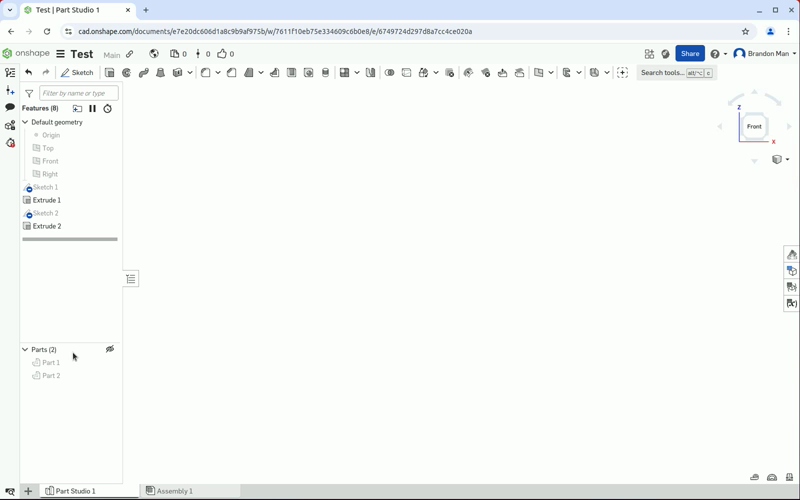
key(left)
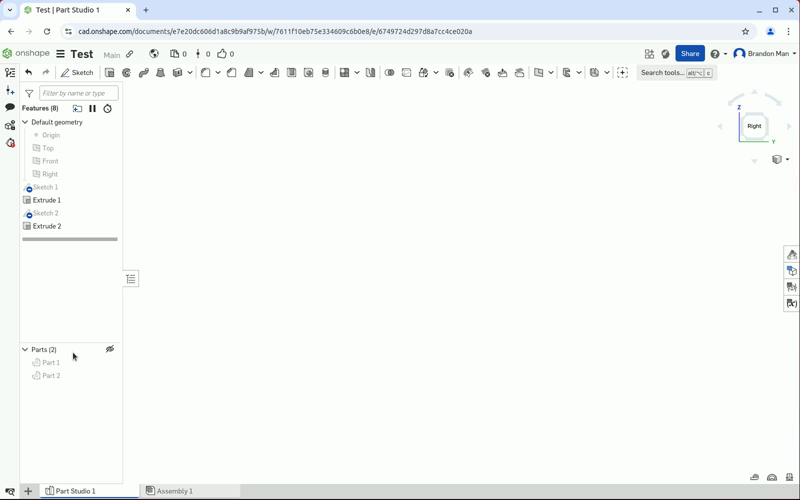
key_up(shift)
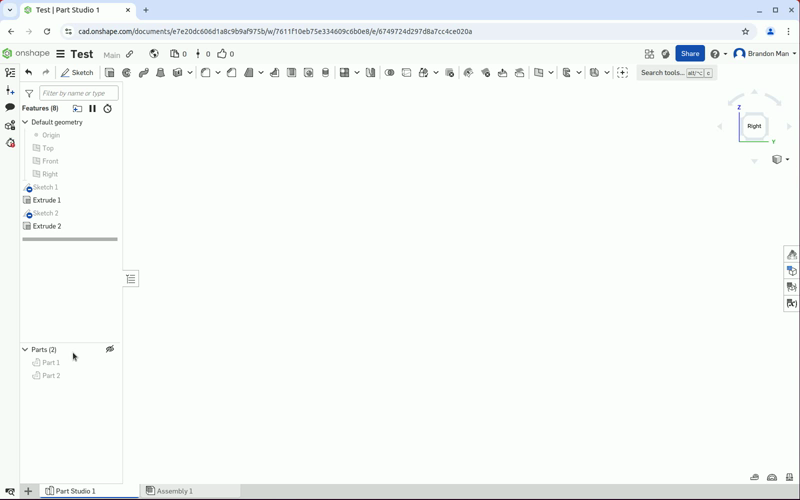
mouse_move(73, 352)
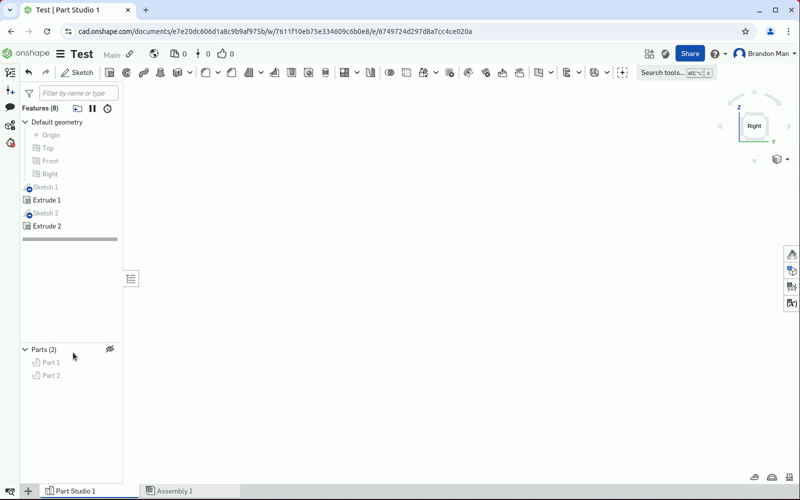
key(shift+y)
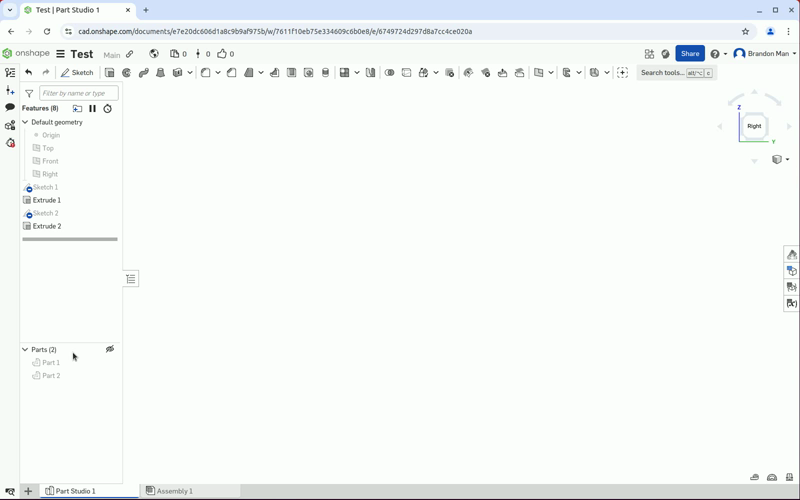
key(shift+s)
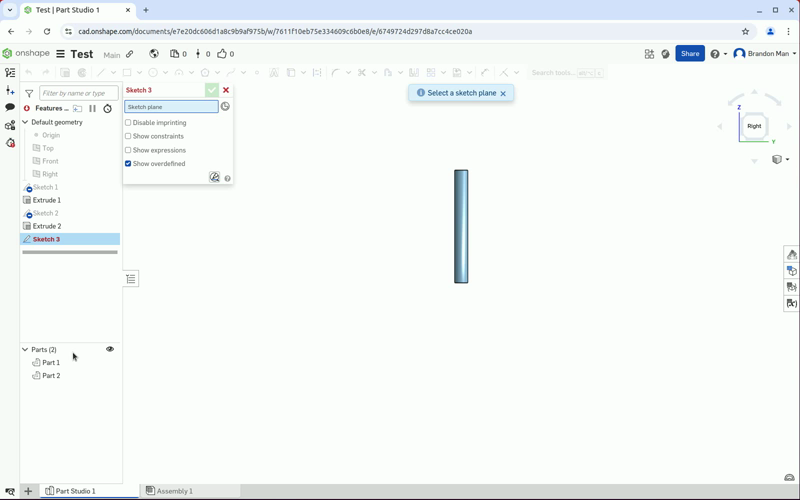
mouse_move(73, 176)
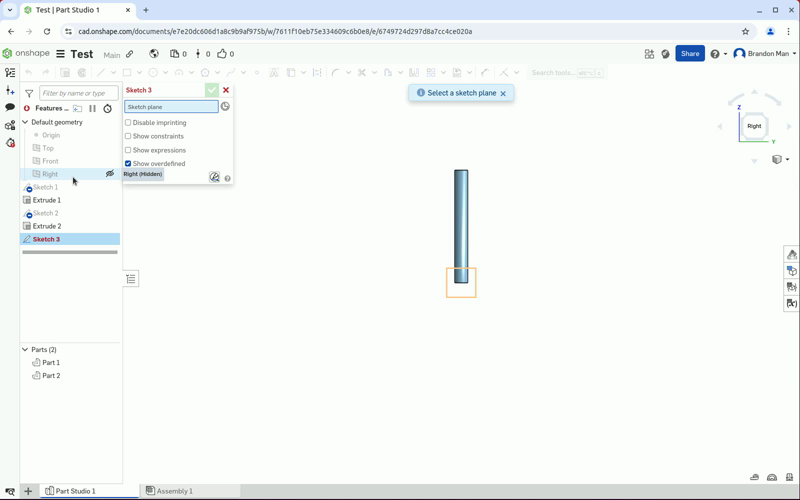
click(73, 176)
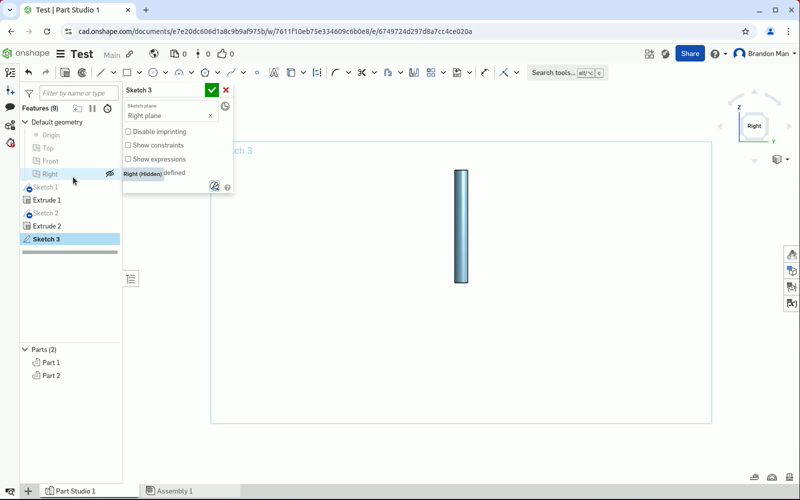
mouse_move(73, 352)
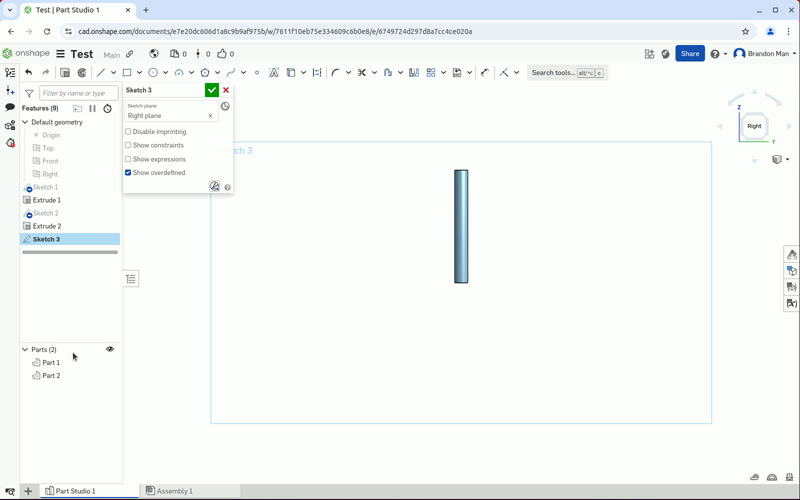
key(y)
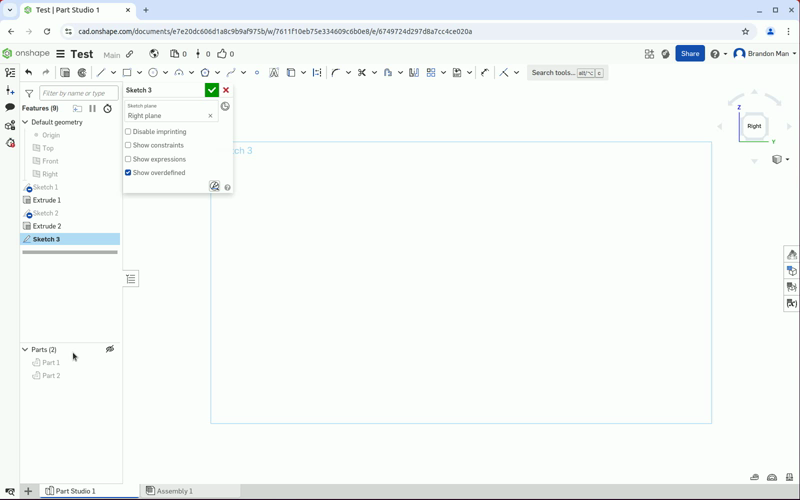
key(c)
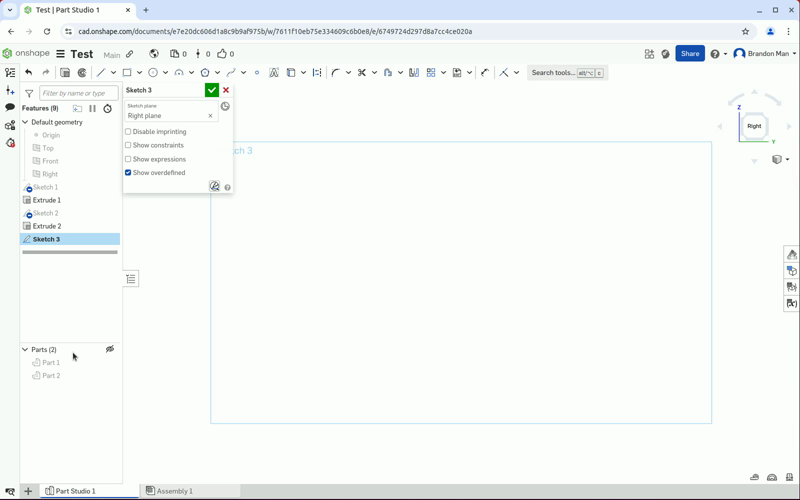
key_down(shift)
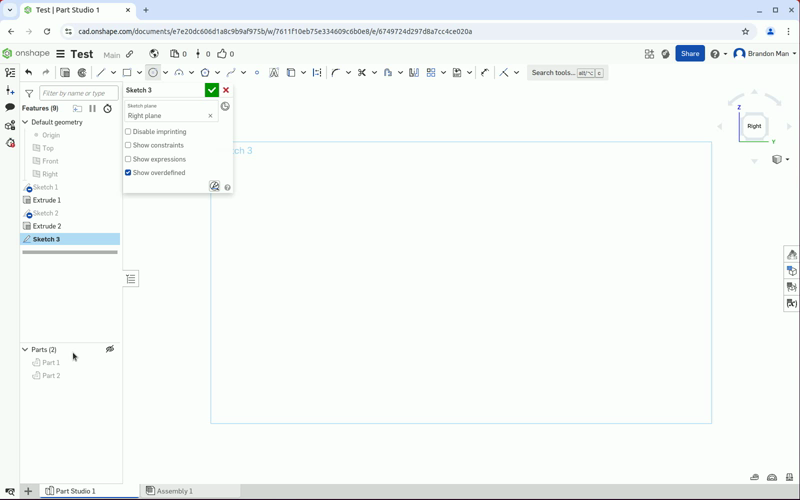
mouse_move(461, 176)
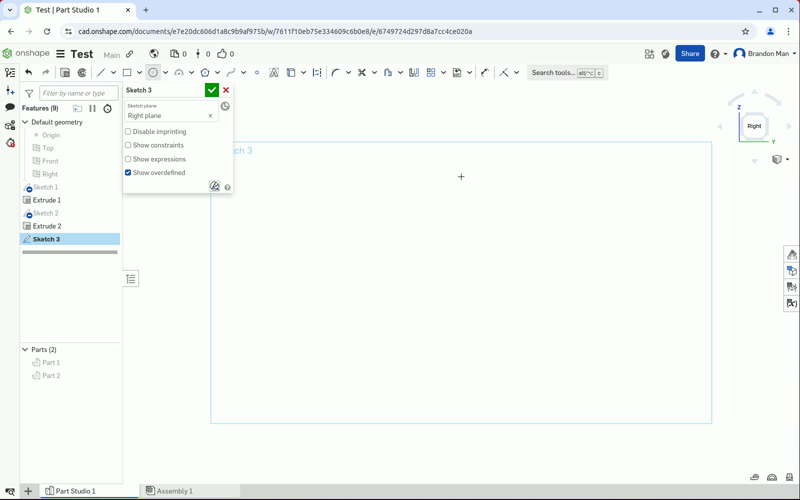
click(461, 176)
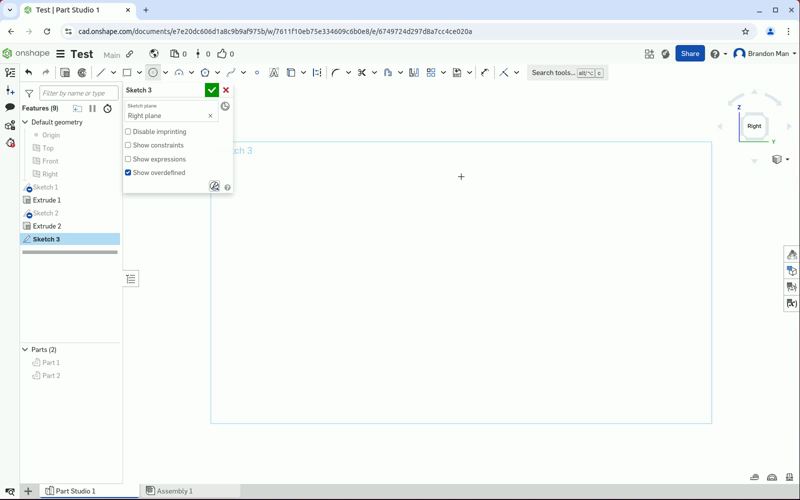
key_up(shift)
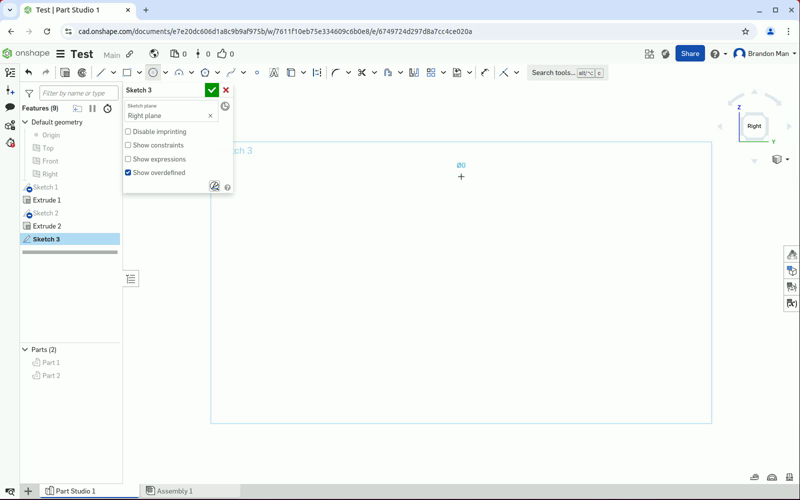
mouse_move(467, 176)
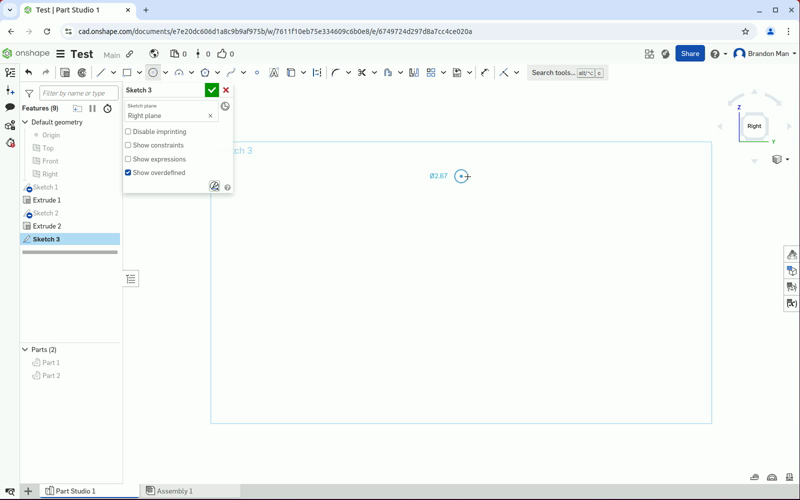
click(467, 176)
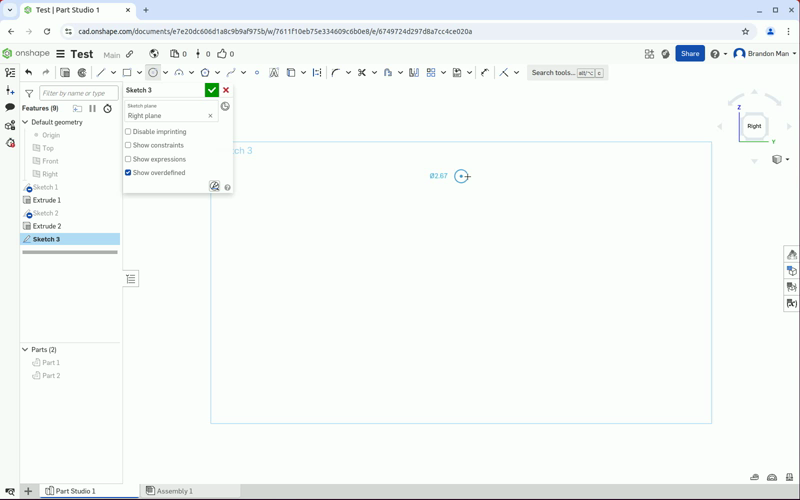
key(esc)
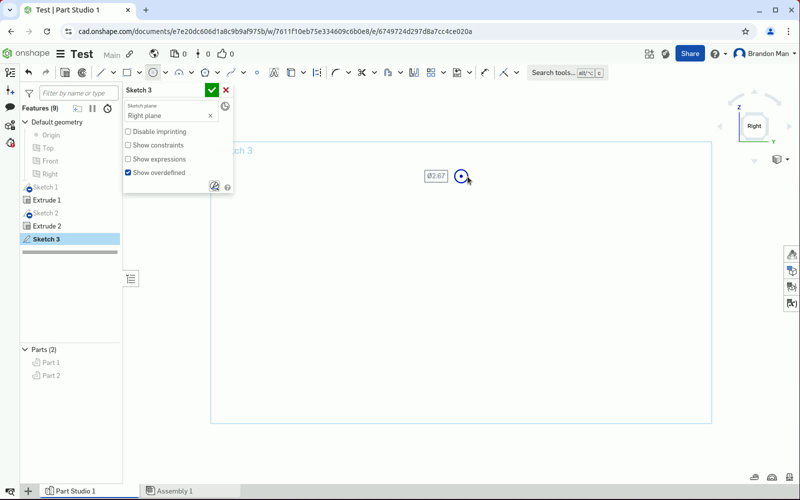
mouse_move(459, 170)
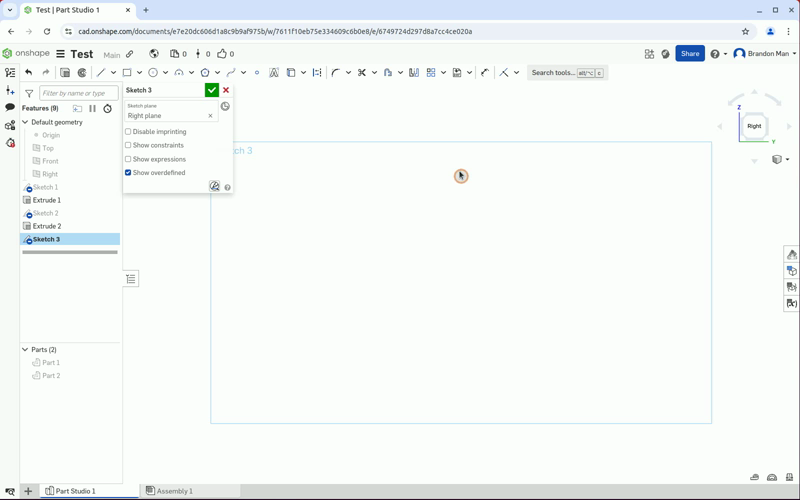
scroll(6)
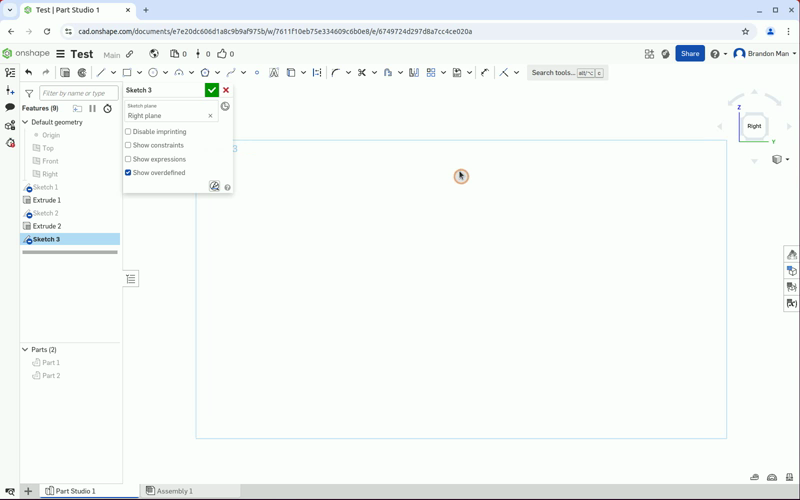
scroll(6)
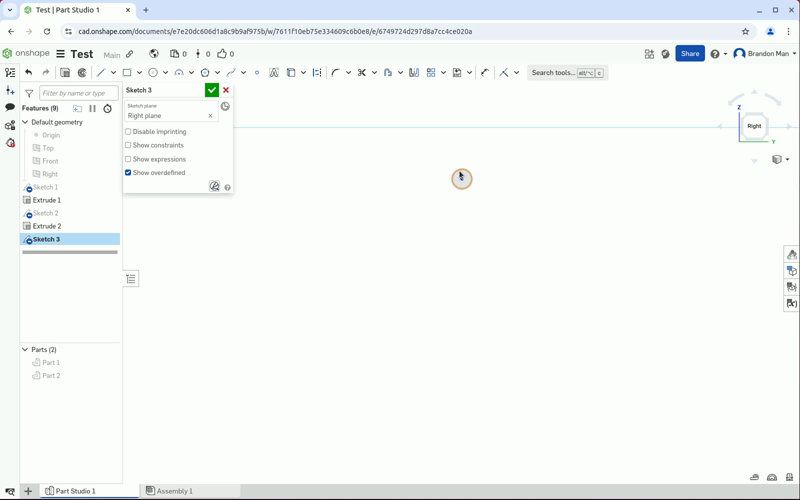
scroll(6)
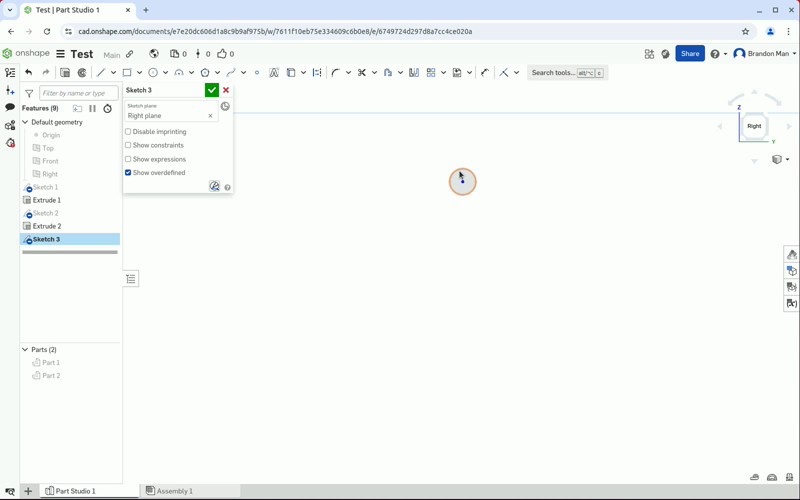
scroll(6)
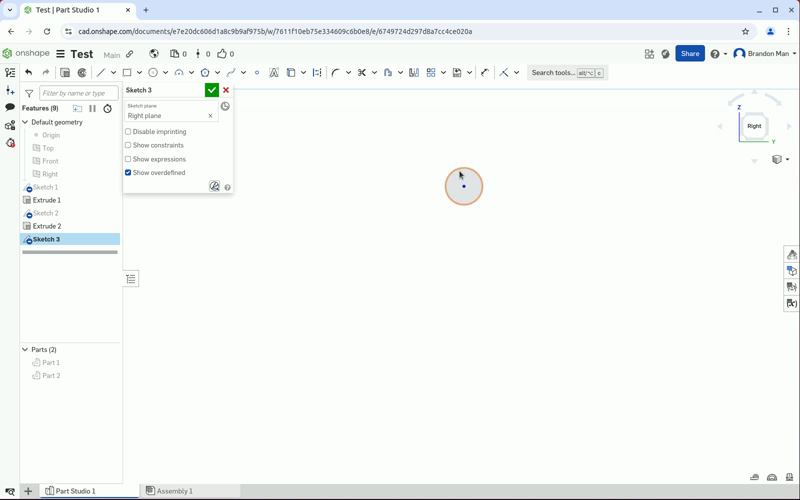
scroll(6)
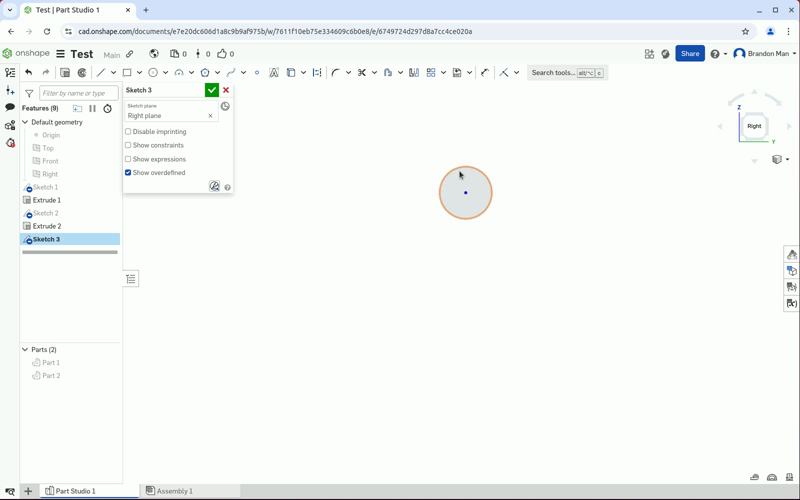
scroll(6)
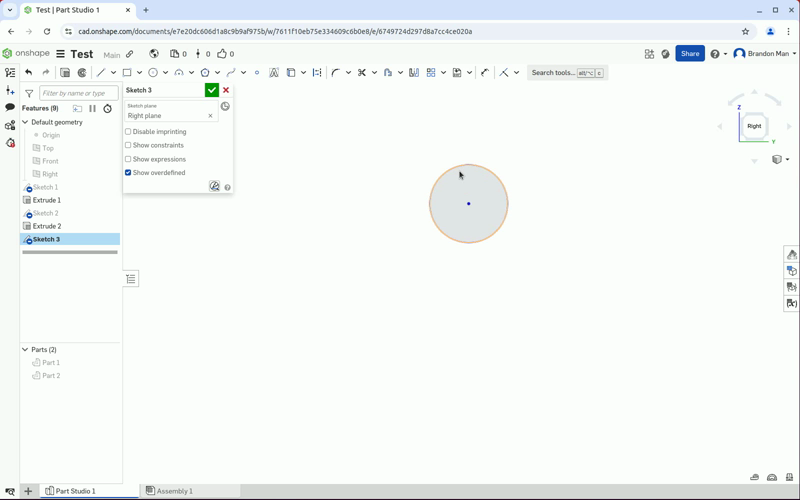
scroll(6)
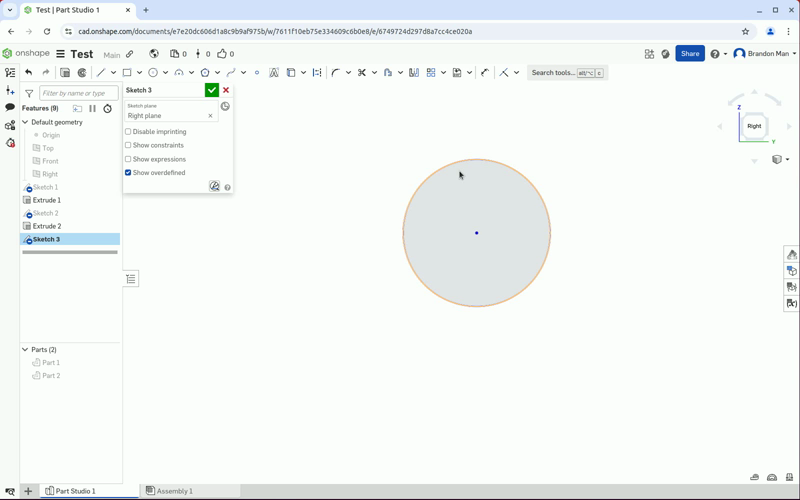
click(459, 170)
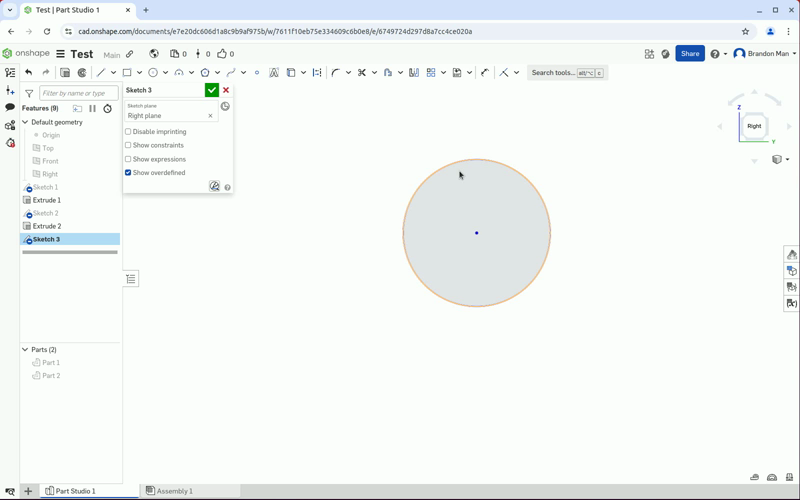
scroll(-6)
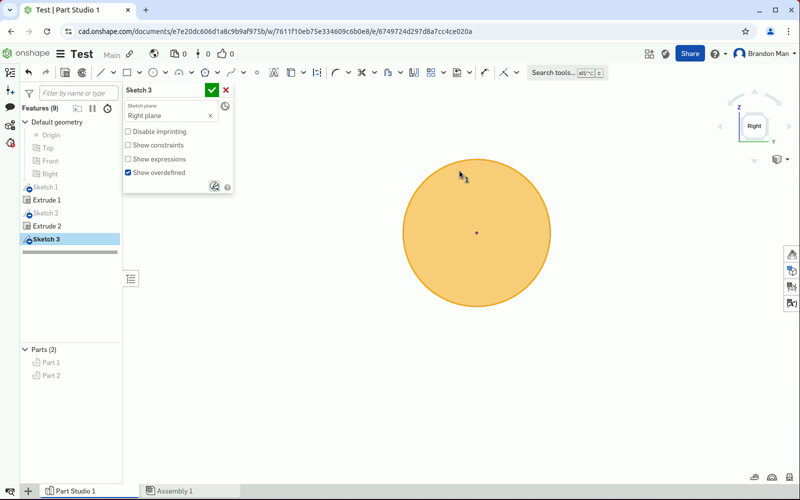
scroll(-6)
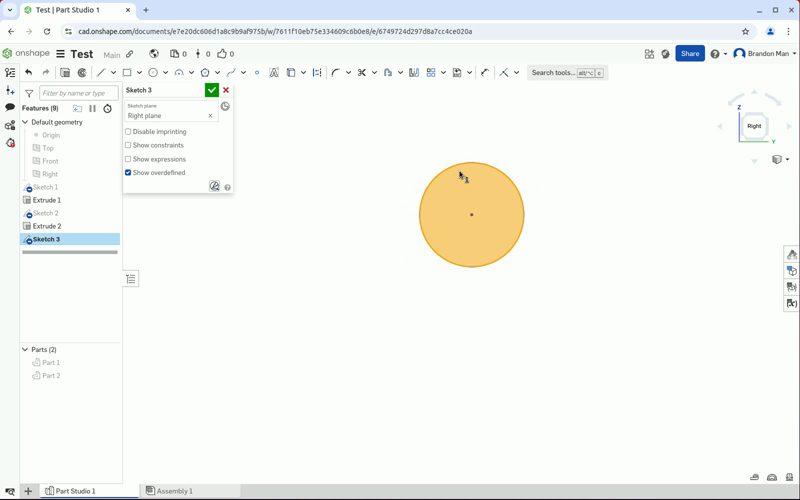
scroll(-6)
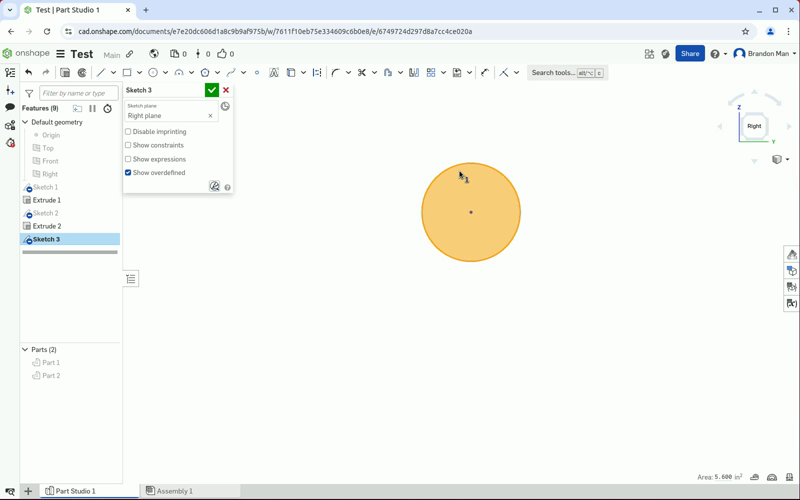
scroll(-6)
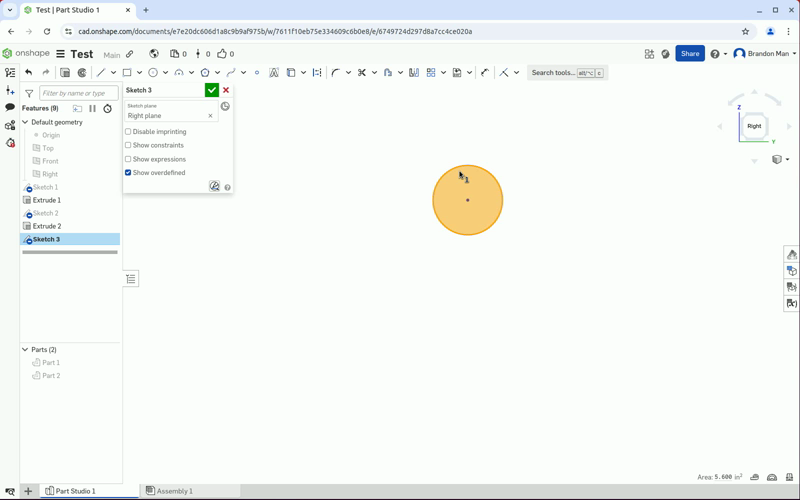
scroll(-6)
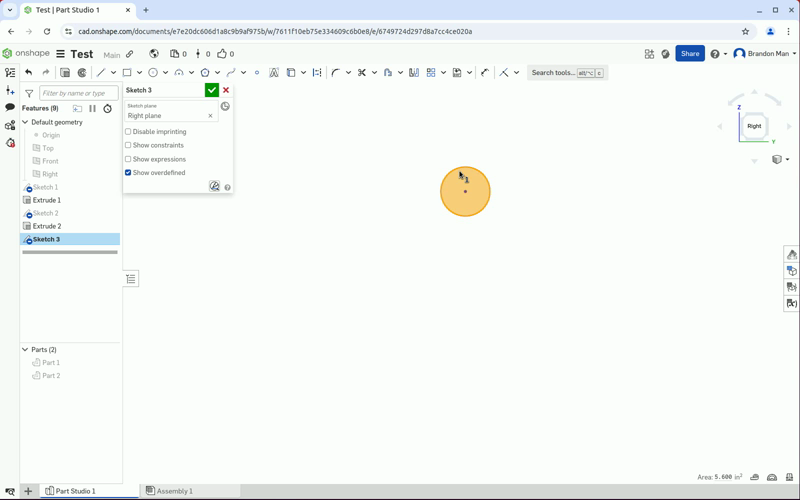
scroll(-6)
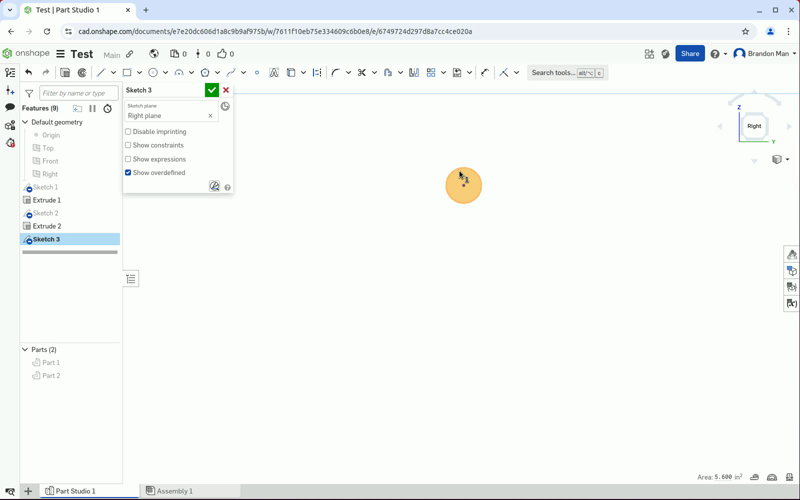
scroll(-6)
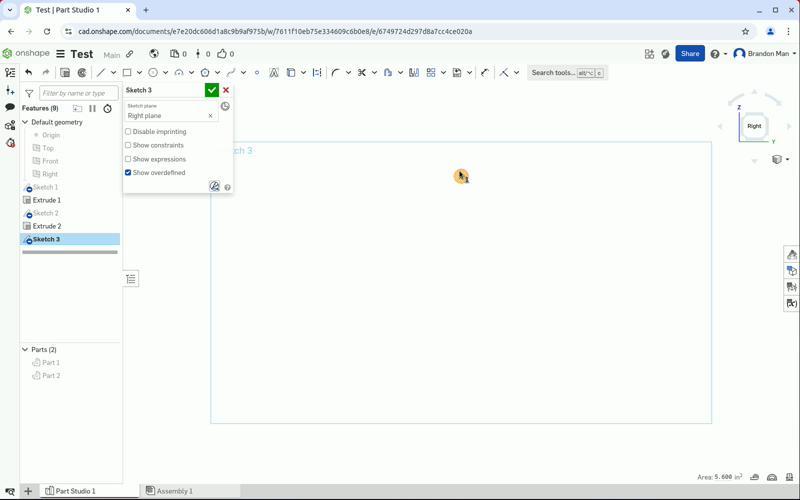
mouse_move(73, 352)
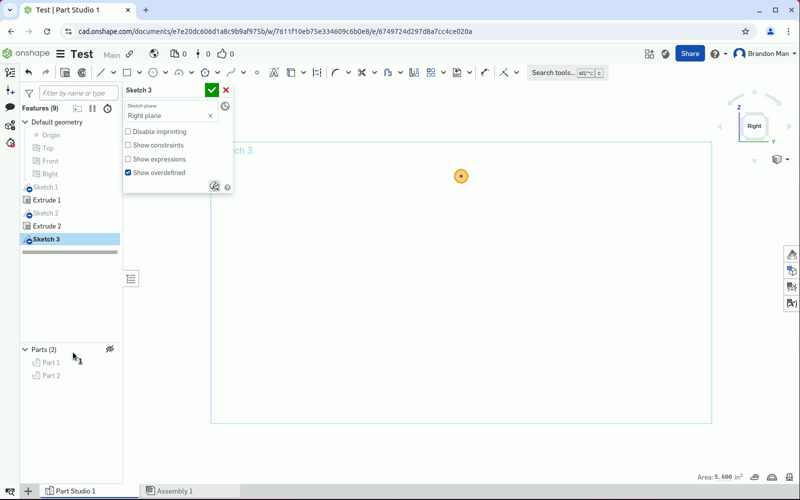
key(shift+y)
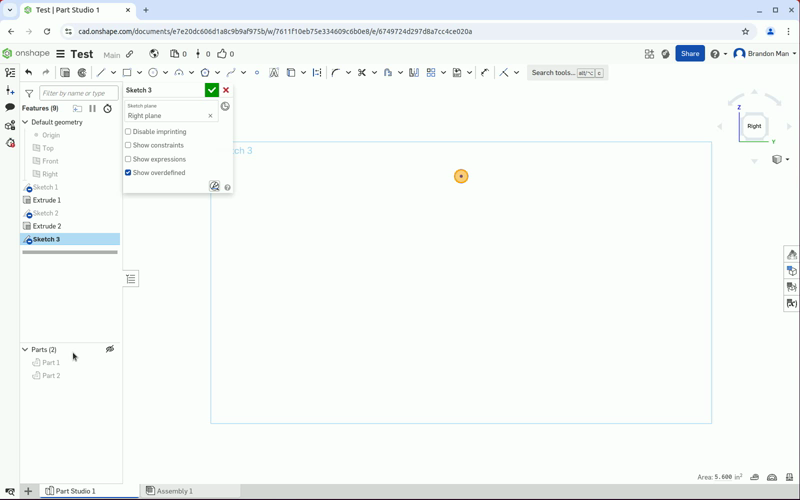
key(shift+e)
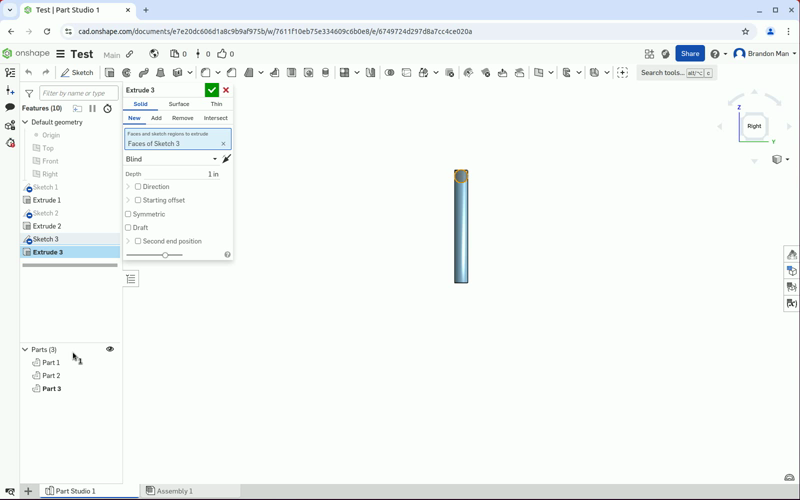
mouse_move(143, 106)
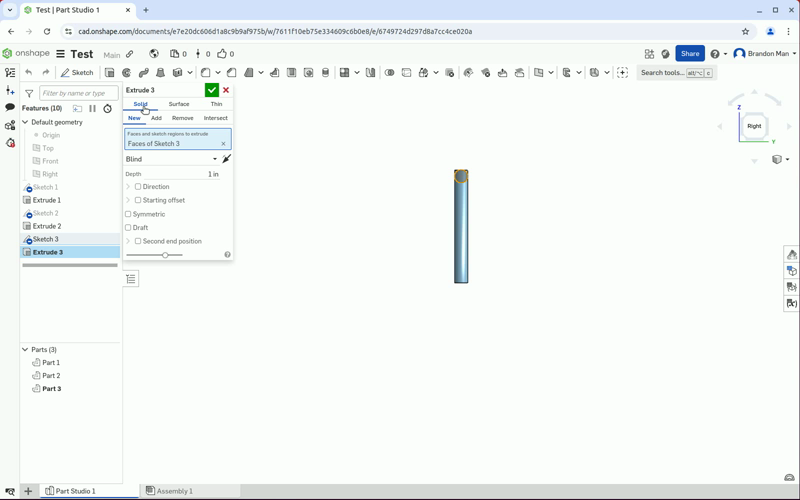
click(143, 106)
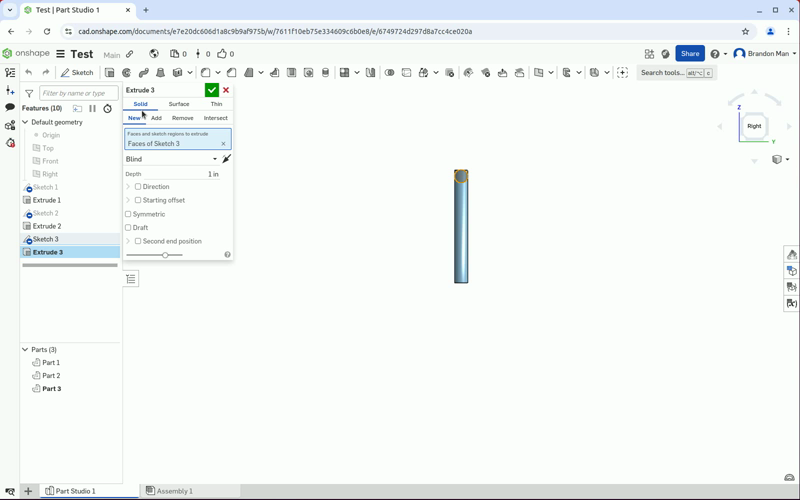
mouse_move(137, 120)
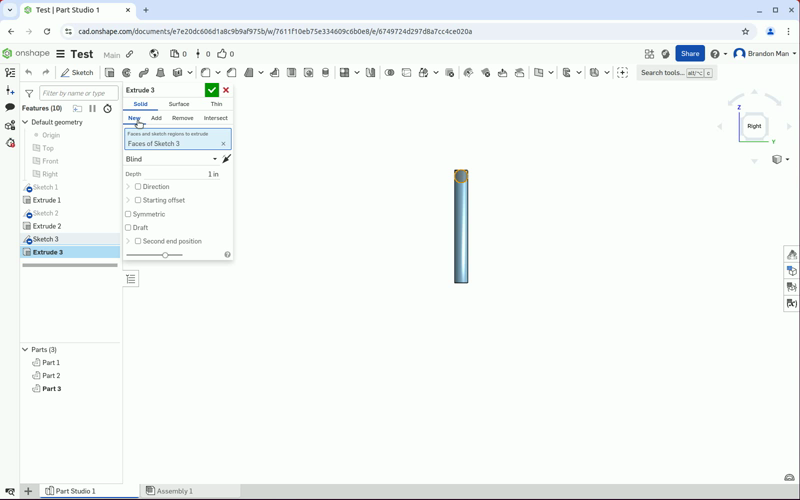
click(137, 120)
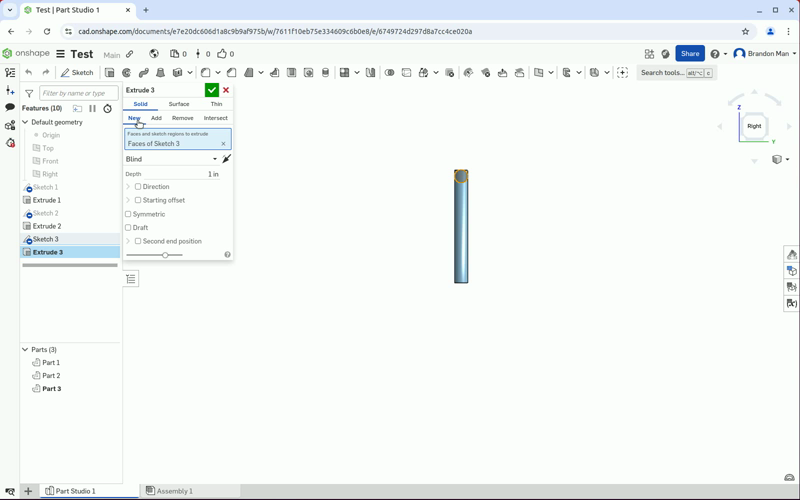
key(tab, 4)
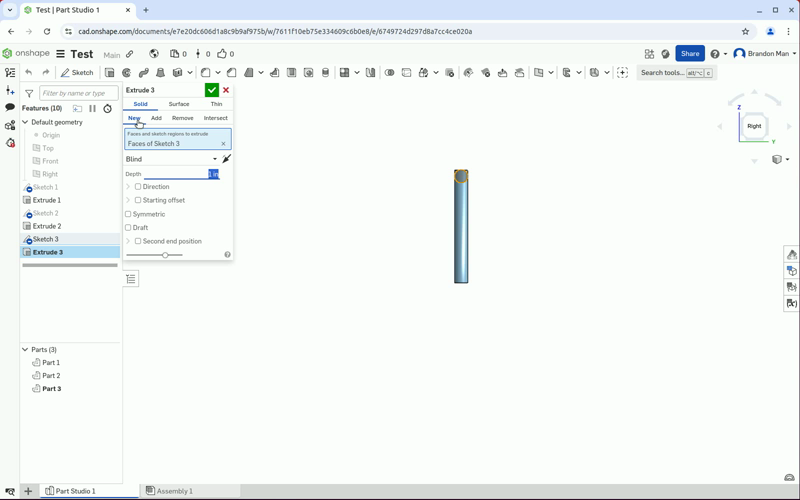
text(10.351)
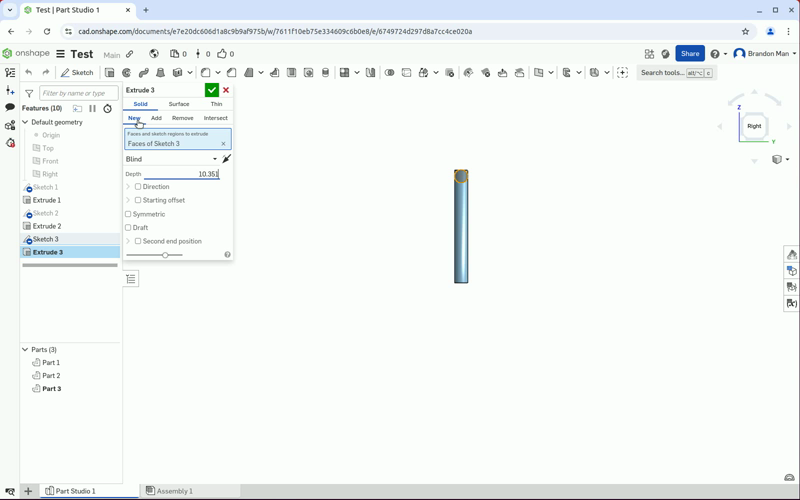
key(enter)
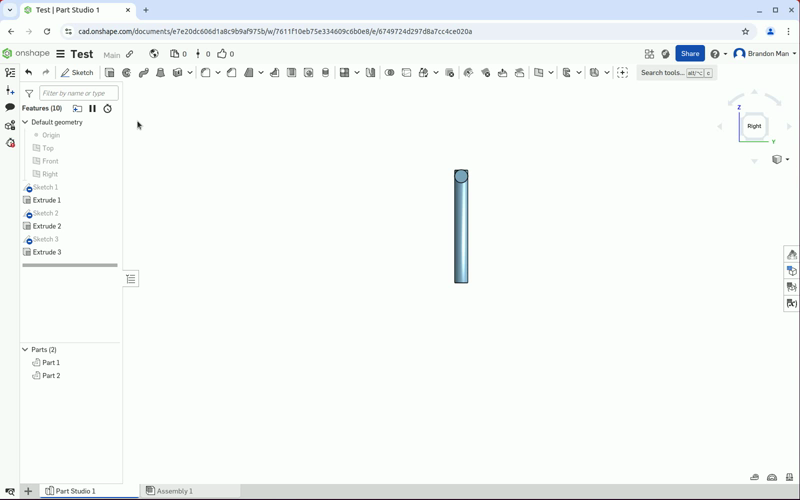
key(shift+h)
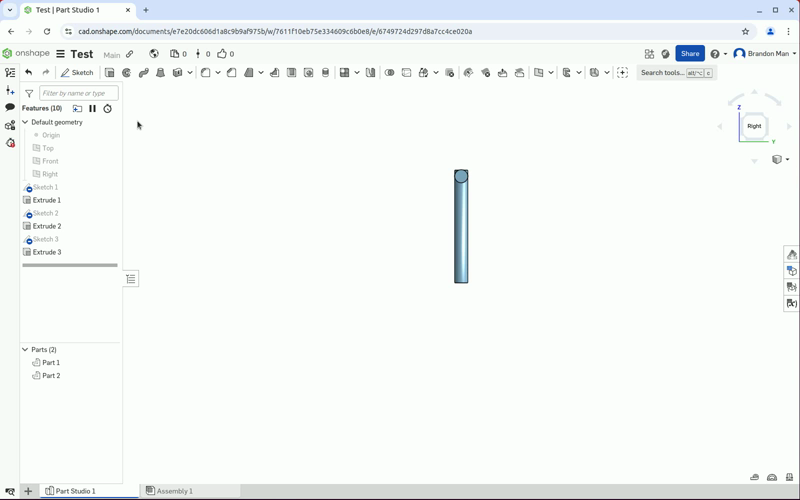
key(shift+h)
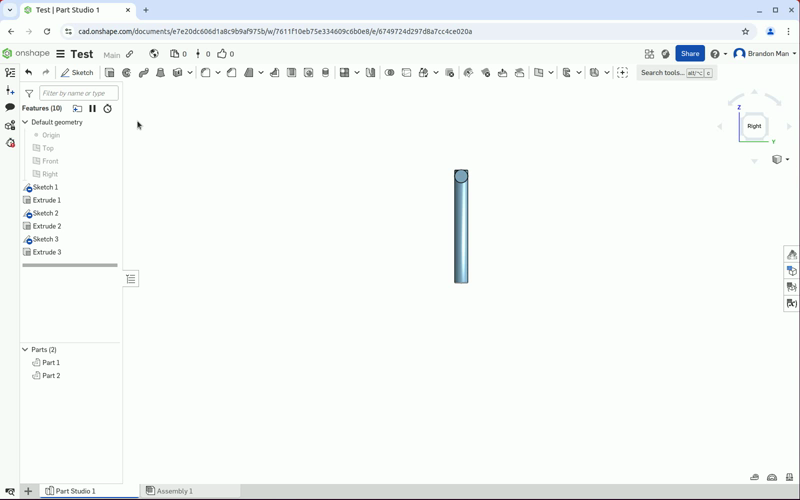
key(shift+7)
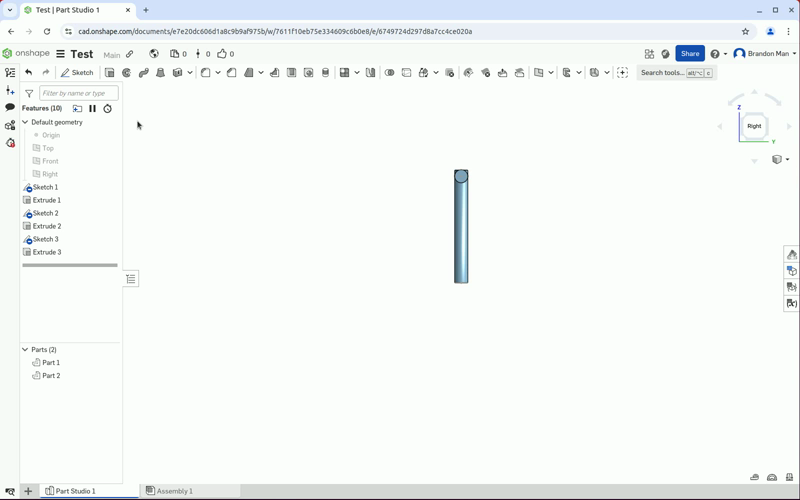
key(right, 2)
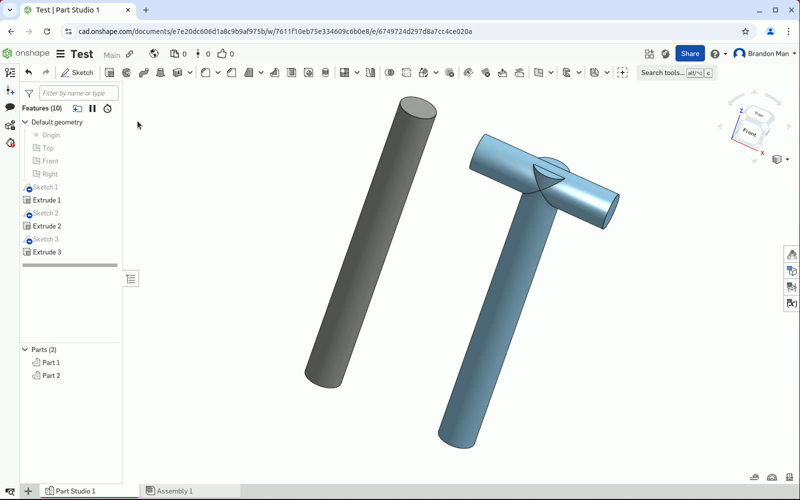
key(down, 2)
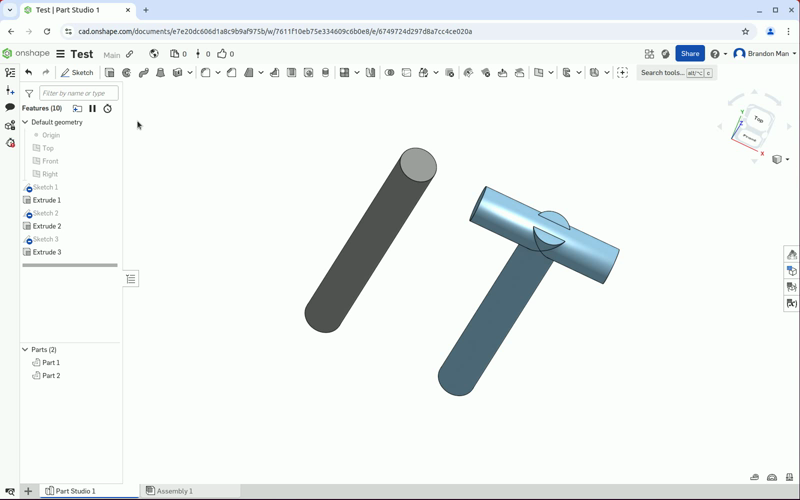
key(up, 2)
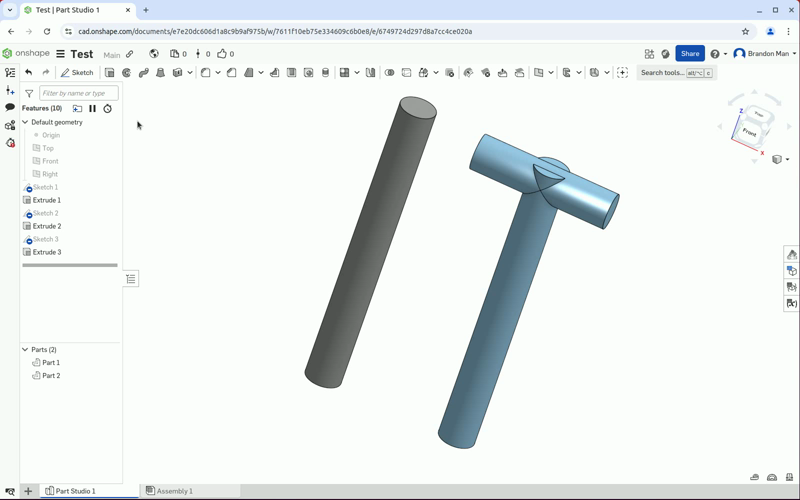
key(left, 2)
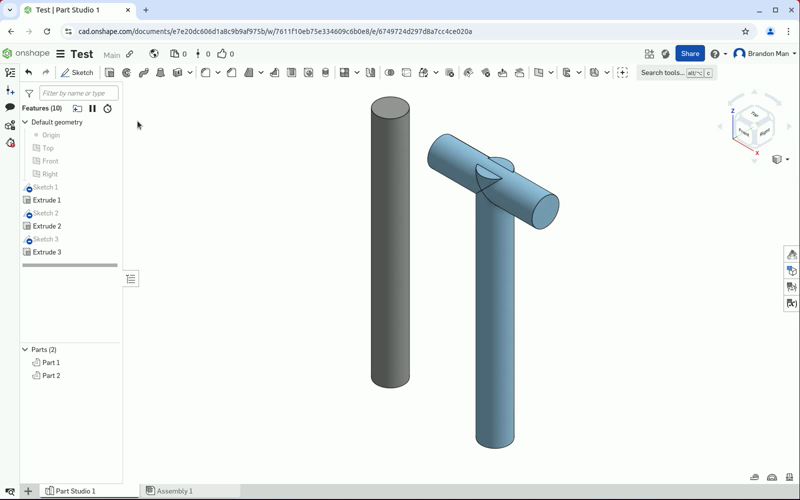
mouse_move(73, 189)
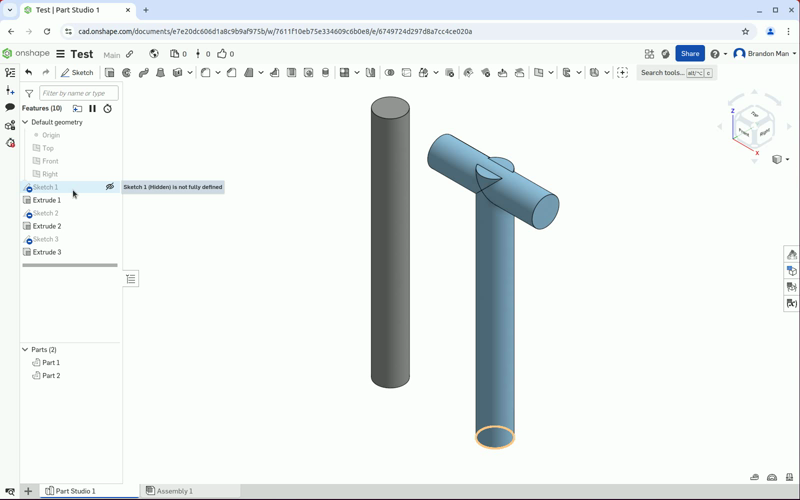
click(73, 189)